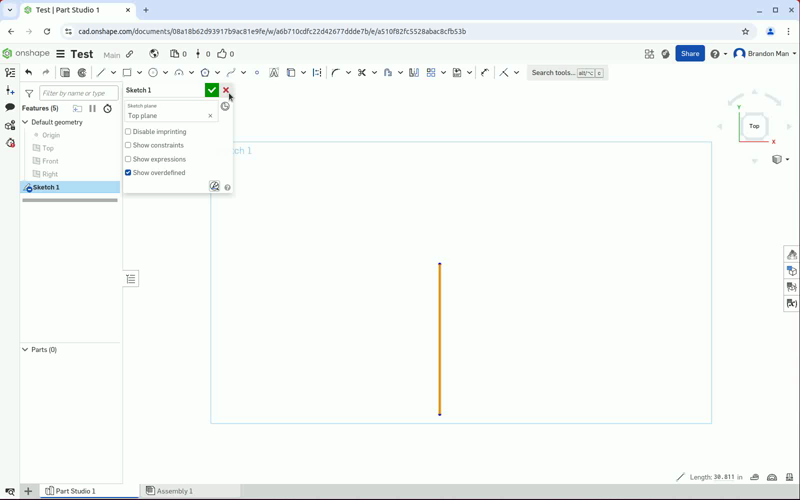
key(shift+h)
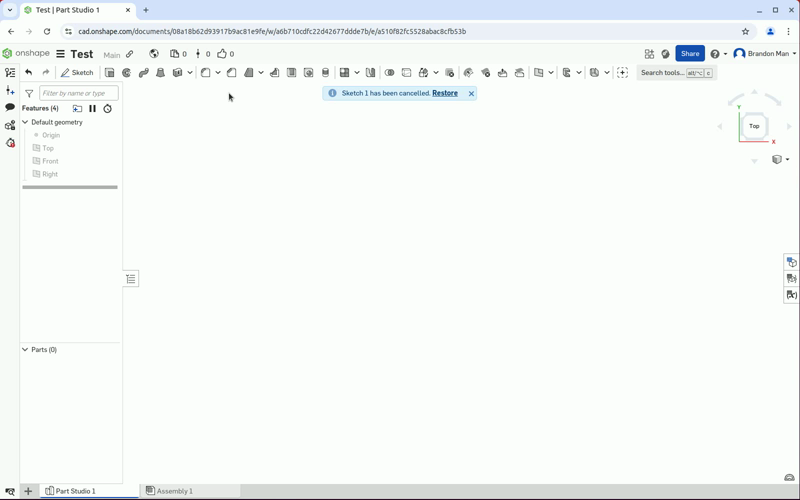
mouse_move(73, 352)
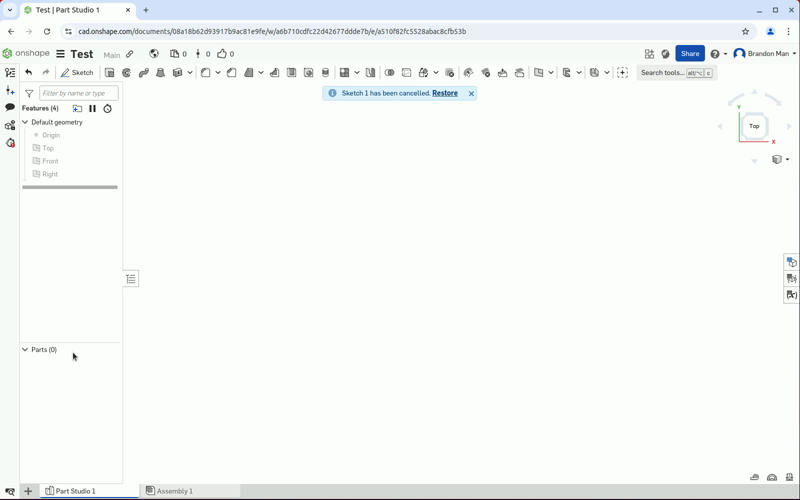
key(y)
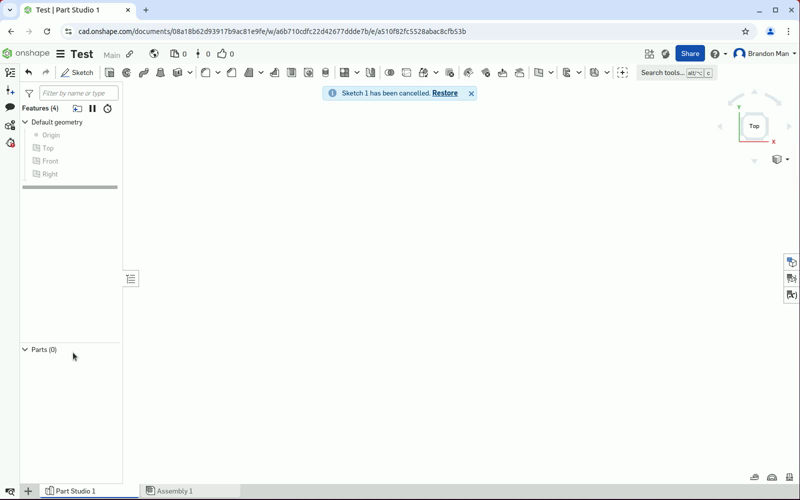
key(shift+p)
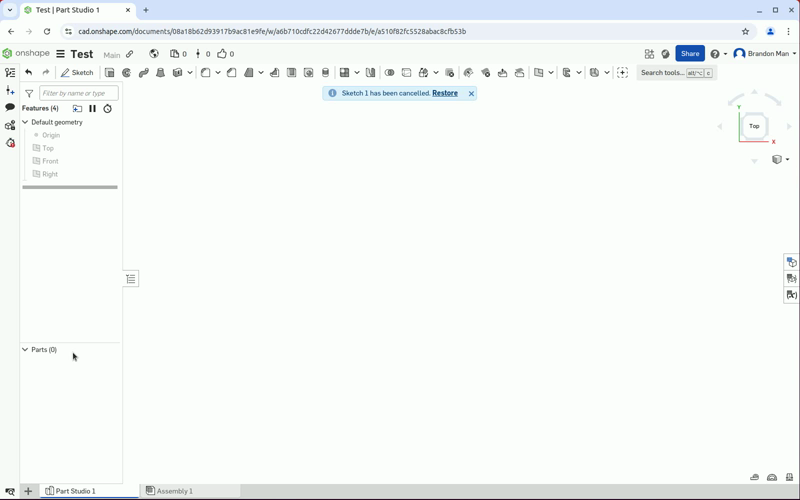
key(space)
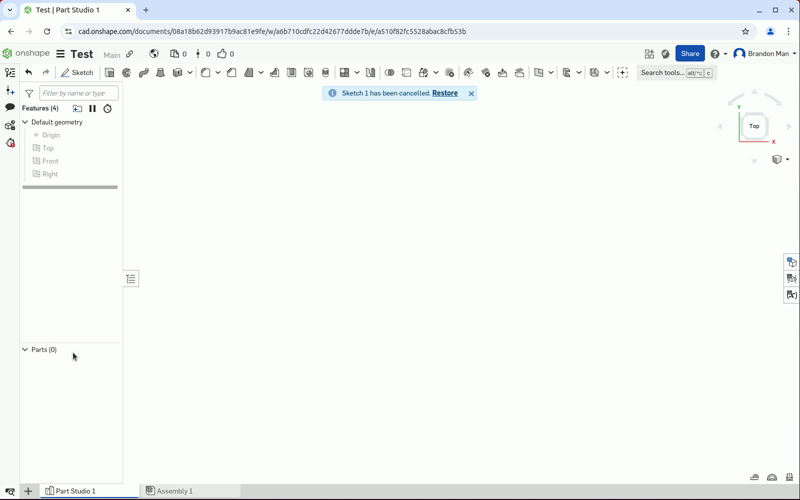
key_down(shift)
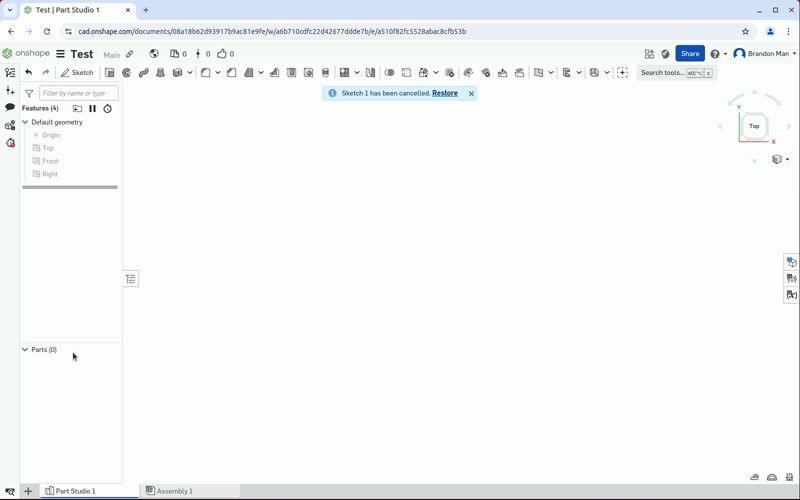
key(up)
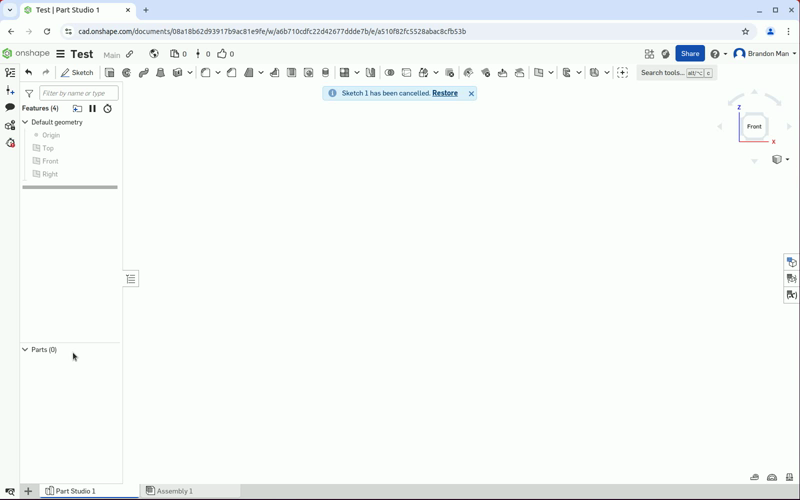
key_up(shift)
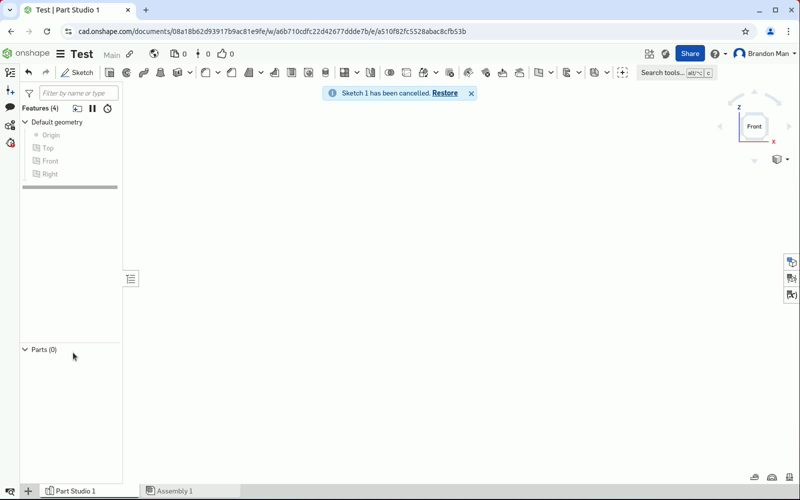
mouse_move(73, 352)
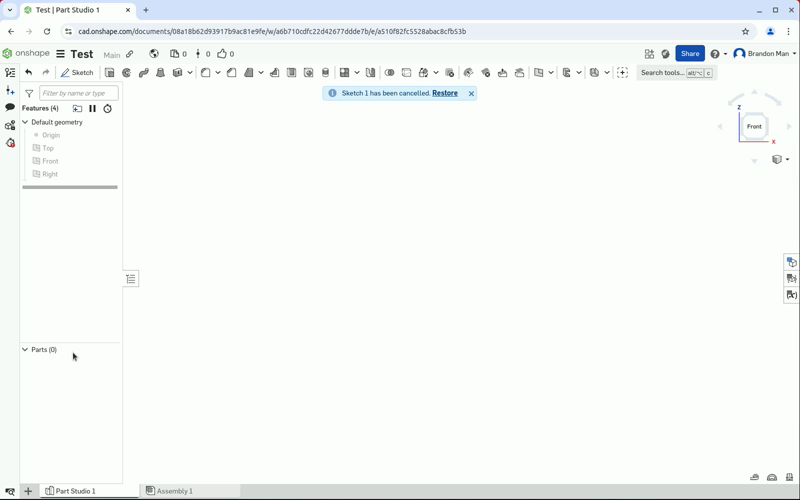
key(shift+y)
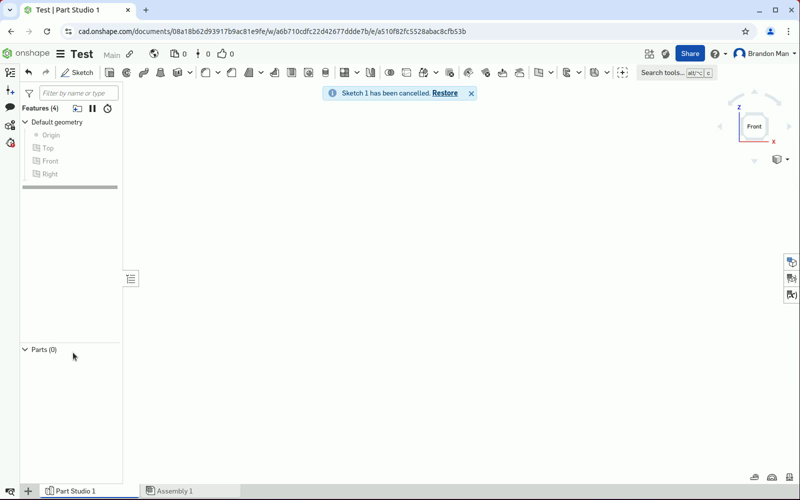
key(shift+s)
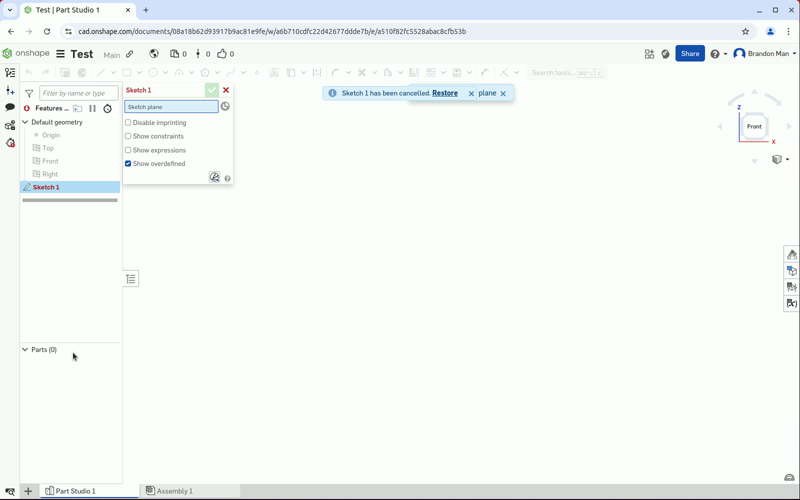
mouse_move(73, 163)
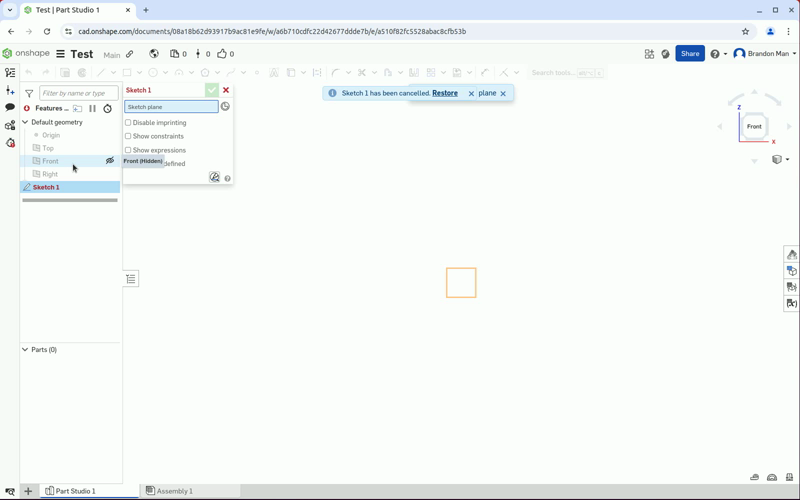
click(73, 163)
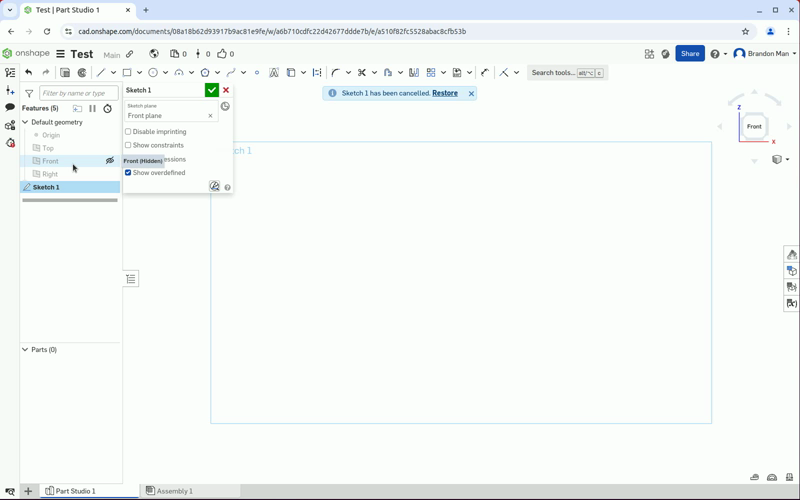
mouse_move(73, 352)
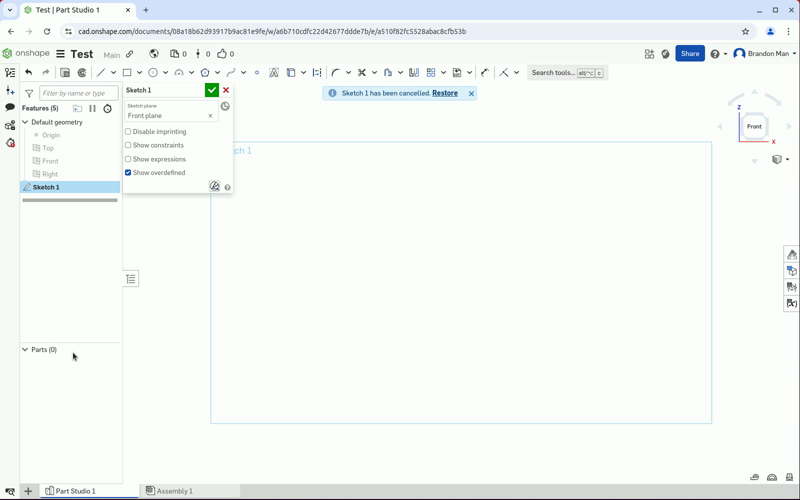
key(y)
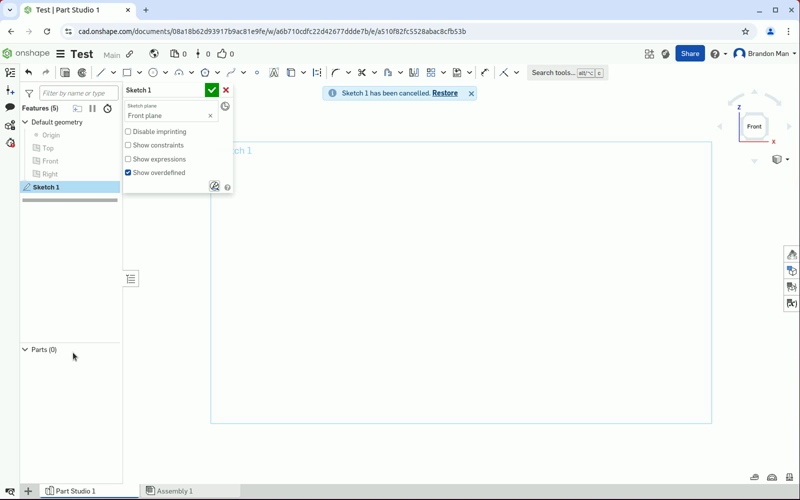
key(l)
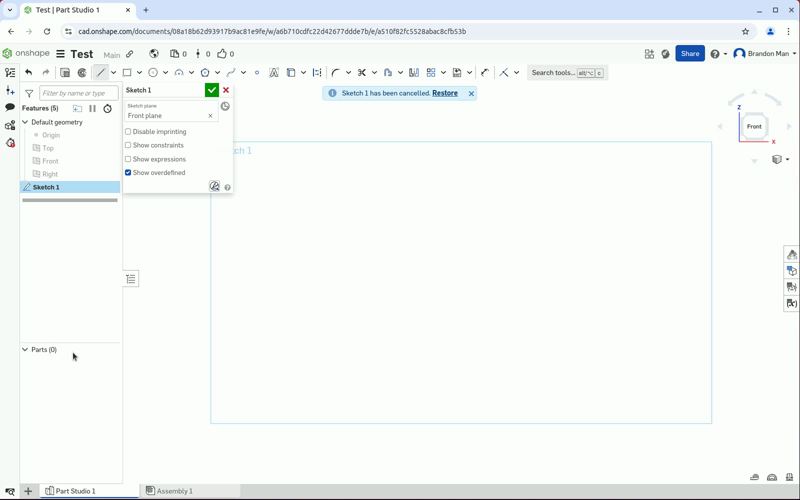
key_down(shift)
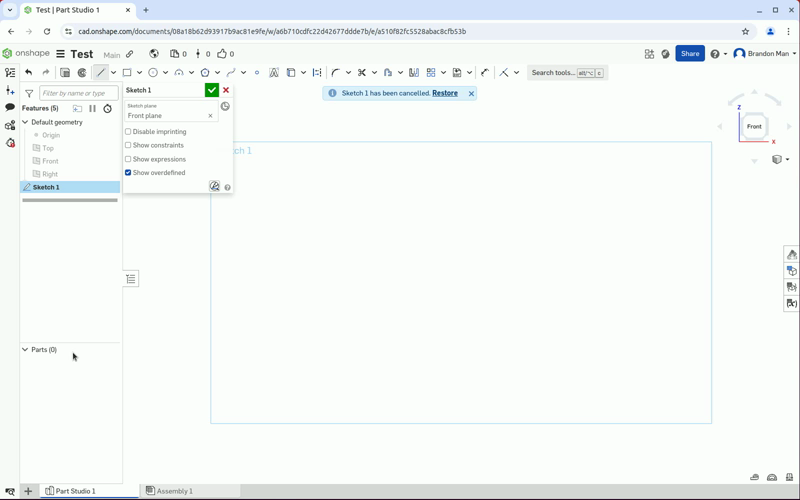
mouse_move(460, 282)
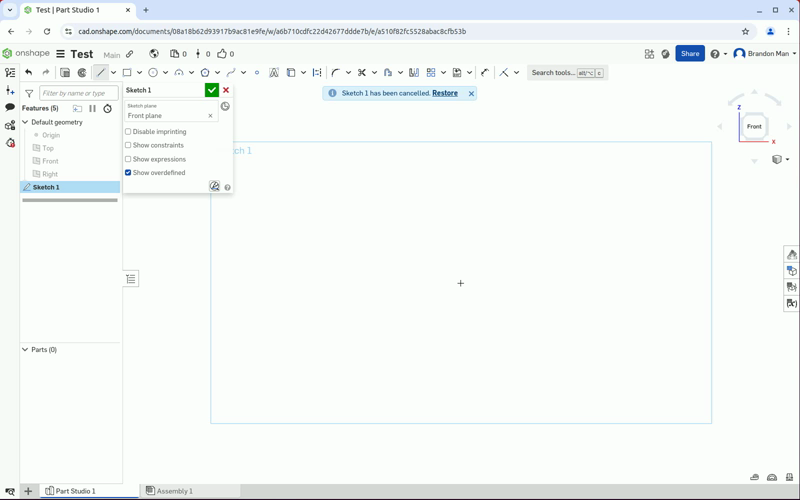
click(460, 282)
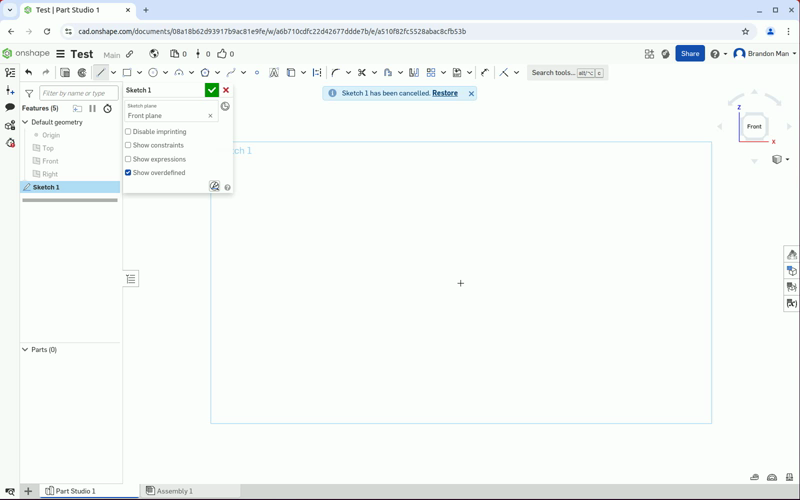
key_up(shift)
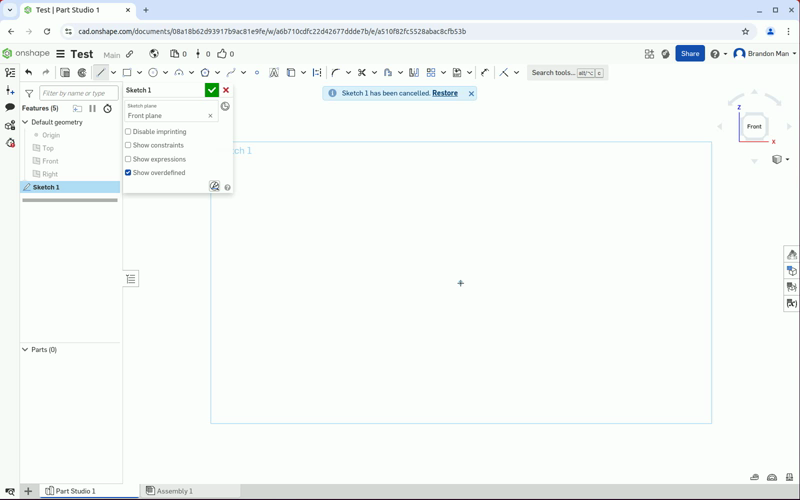
key_down(shift)
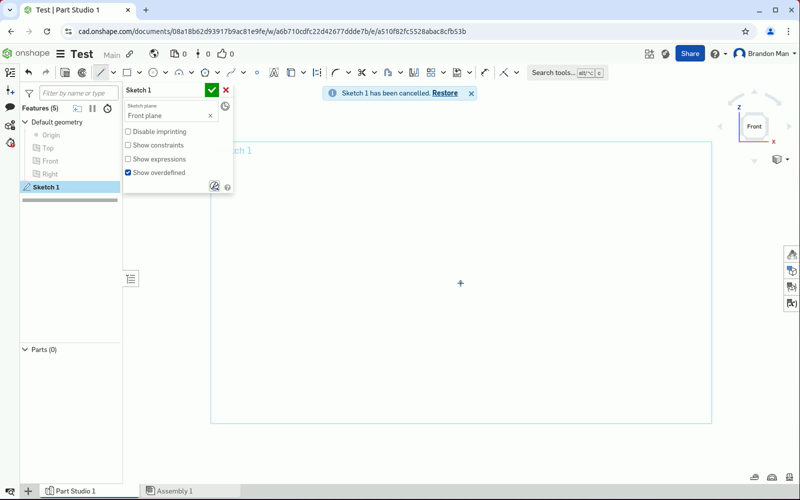
mouse_move(573, 282)
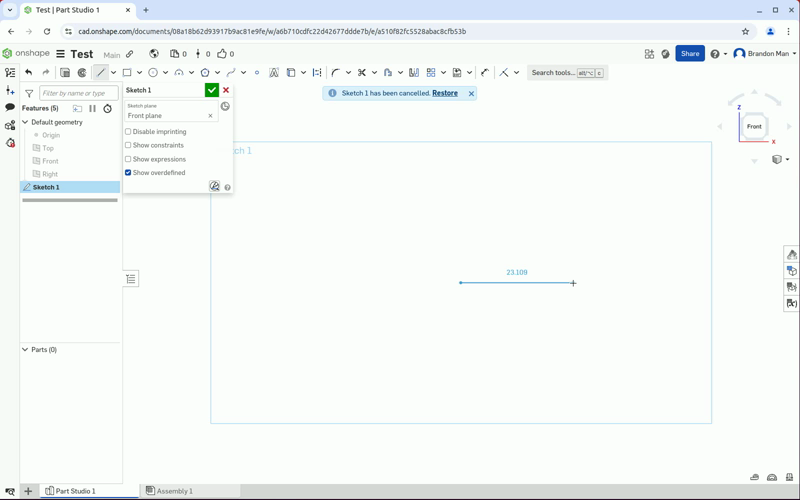
click(573, 282)
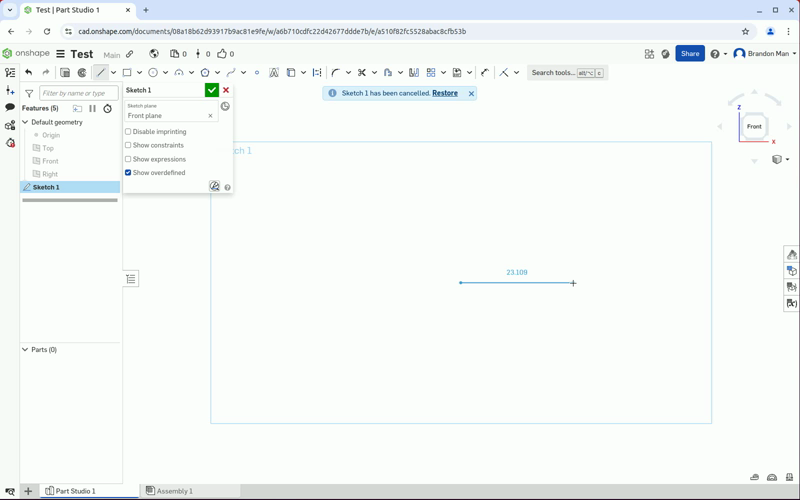
key_up(shift)
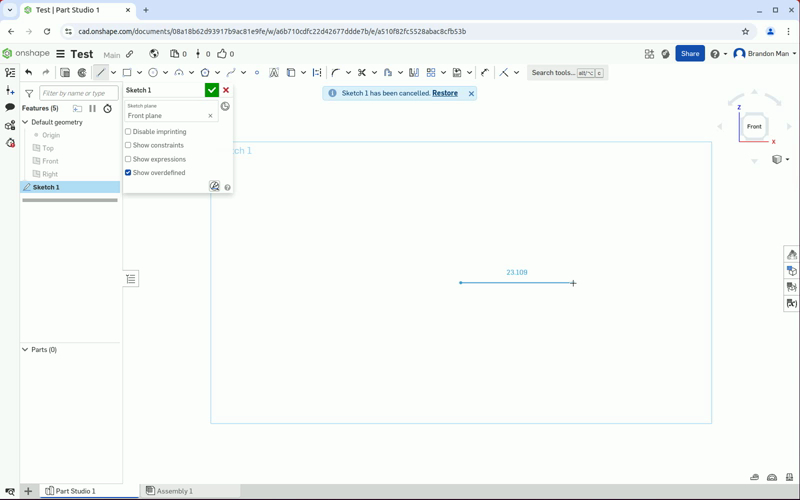
key_down(shift)
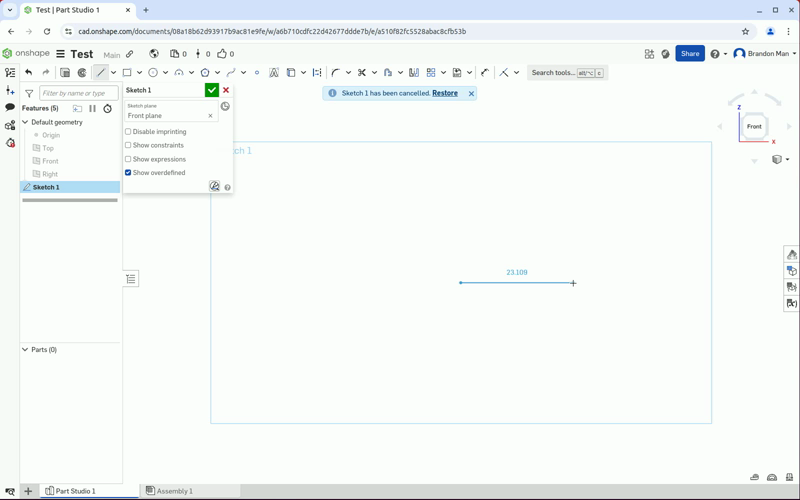
mouse_move(589, 282)
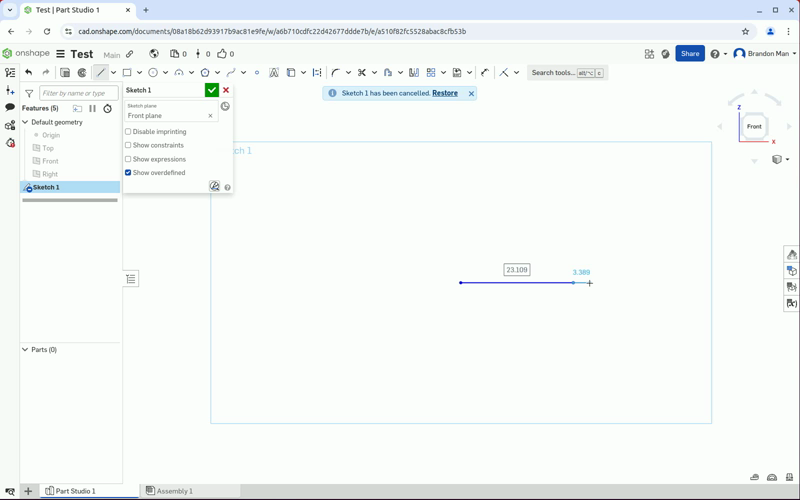
mouse_move(573, 264)
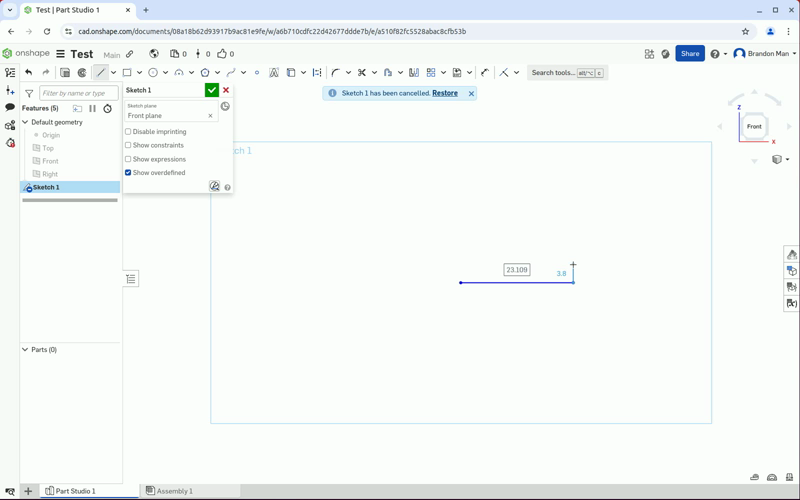
click(573, 264)
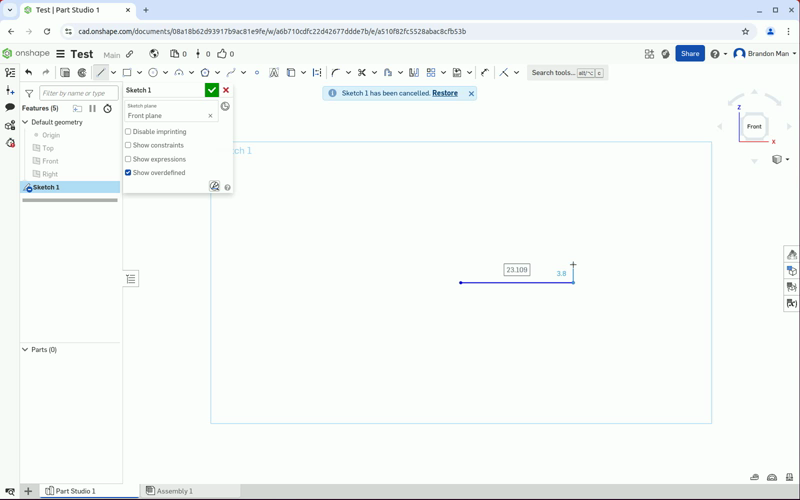
key_up(shift)
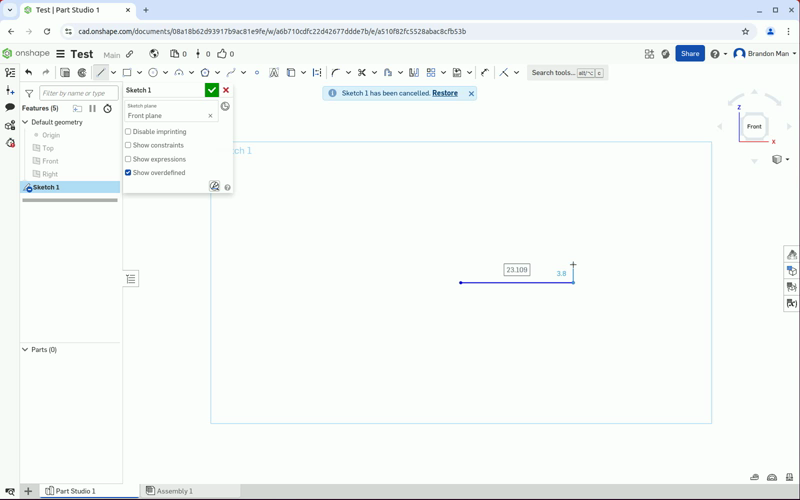
key_down(shift)
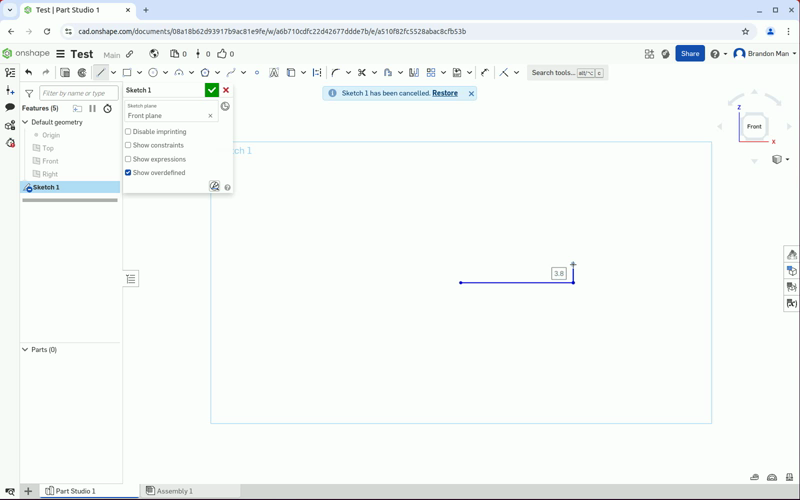
mouse_move(543, 189)
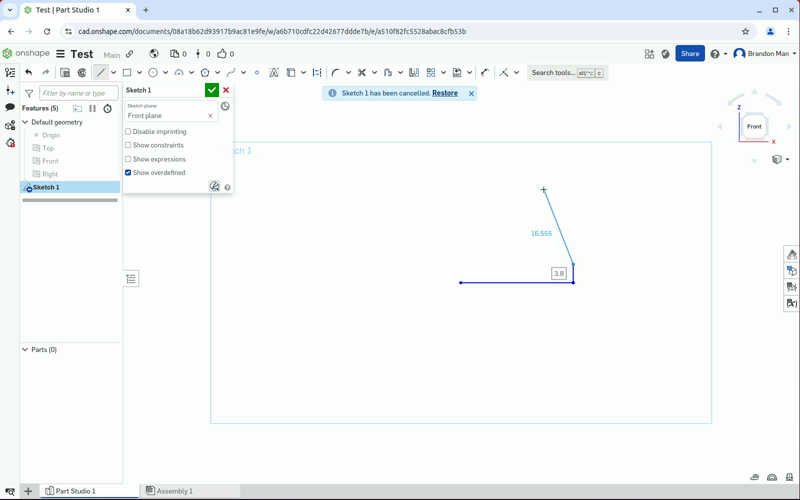
click(543, 189)
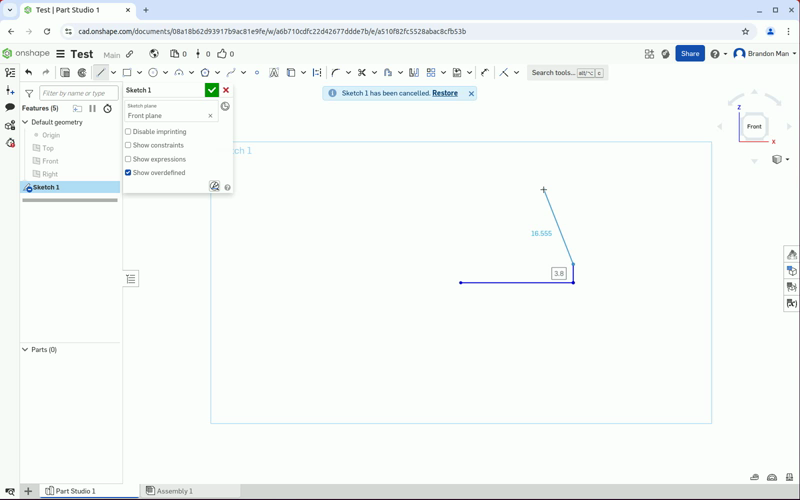
key_up(shift)
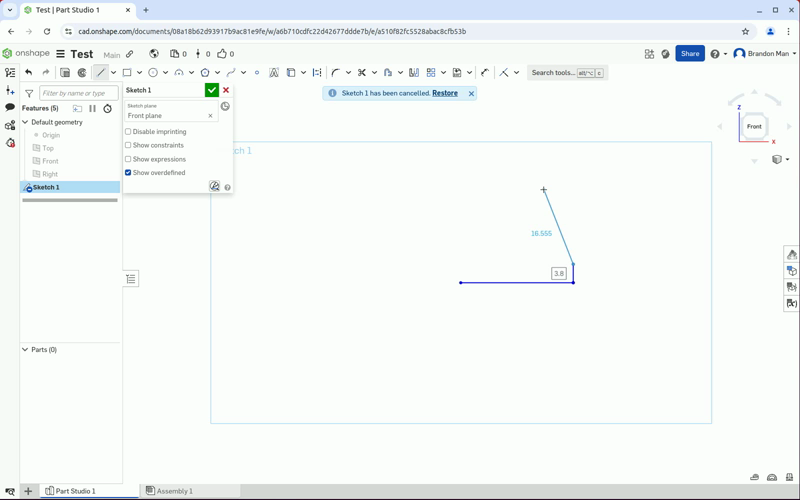
key(esc)
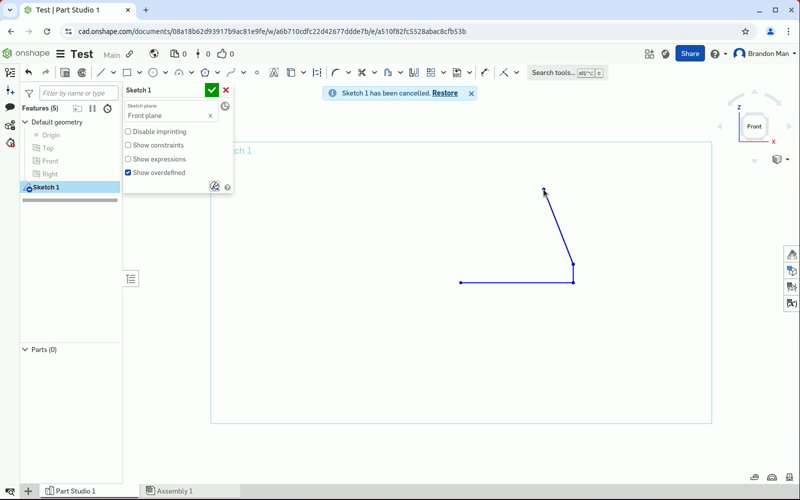
key(a)
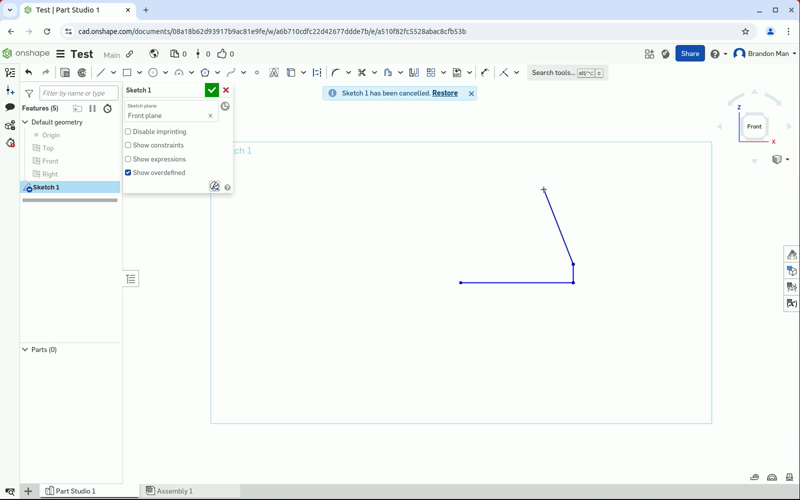
mouse_move(543, 189)
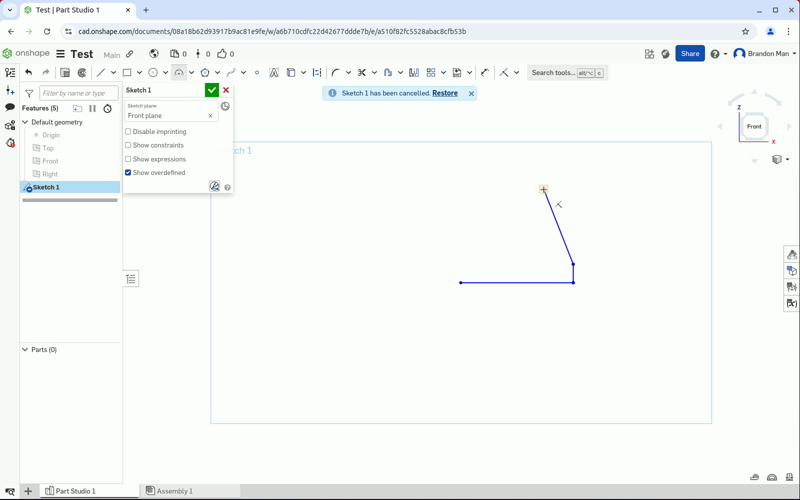
click(543, 189)
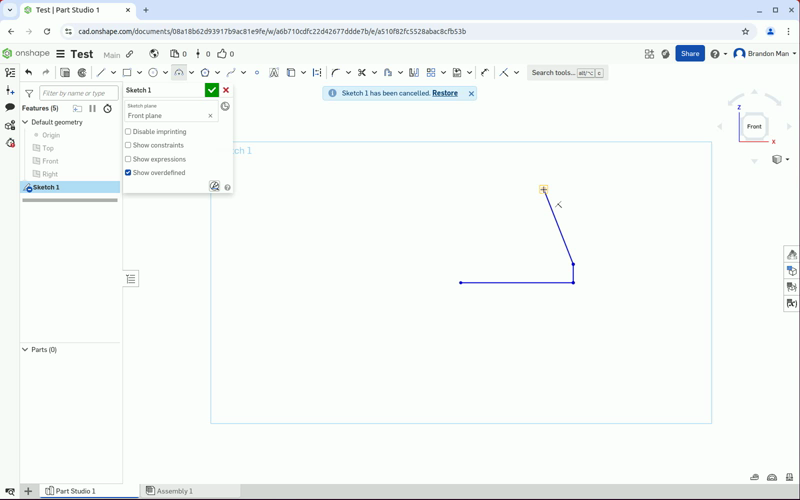
key_down(shift)
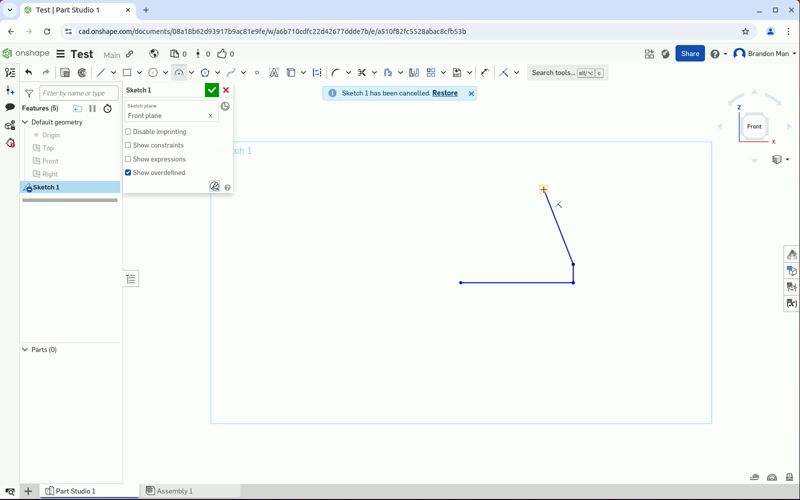
mouse_move(490, 189)
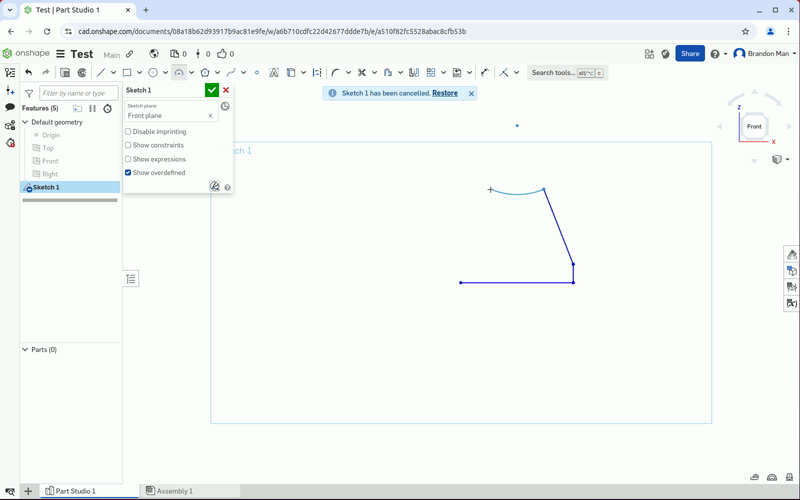
click(490, 189)
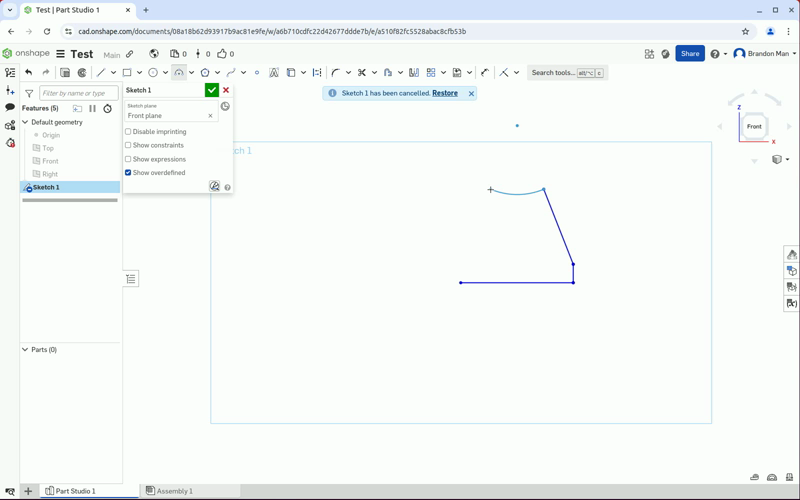
mouse_move(516, 171)
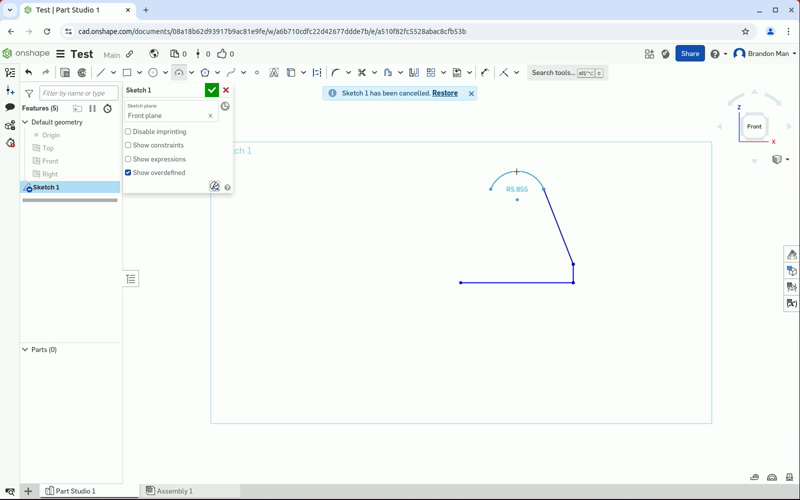
click(516, 171)
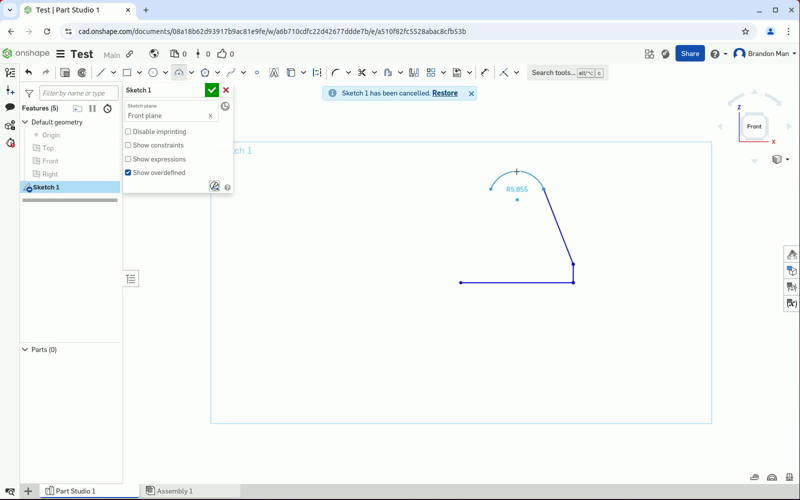
key_up(shift)
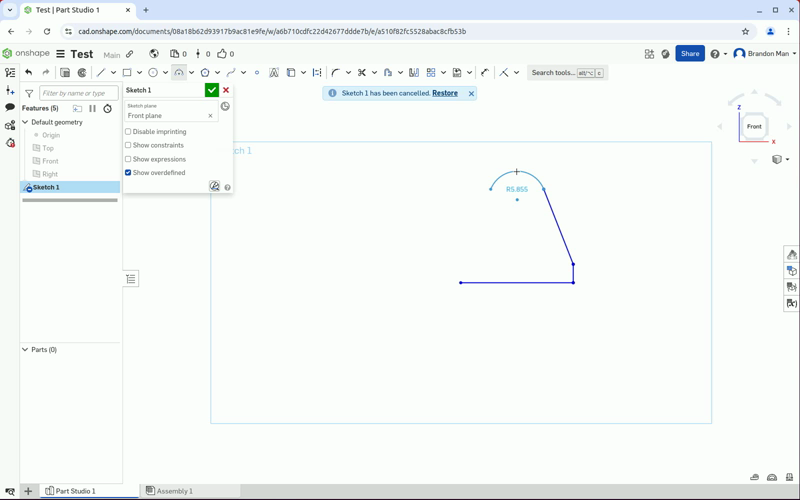
key(esc)
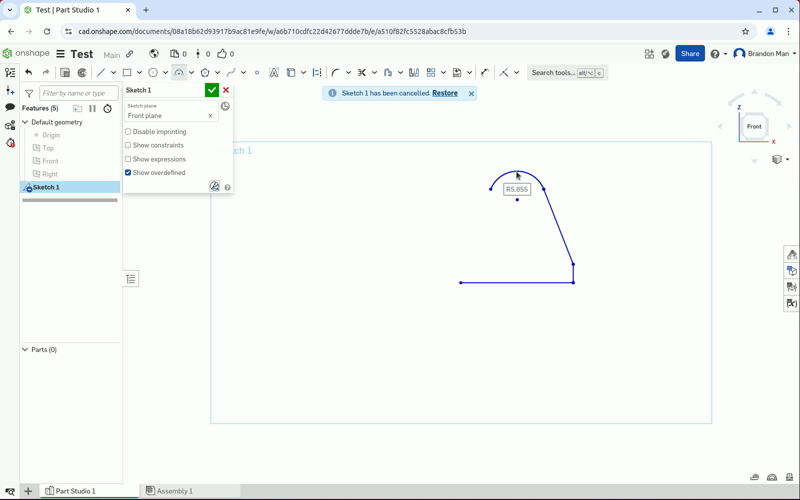
key(l)
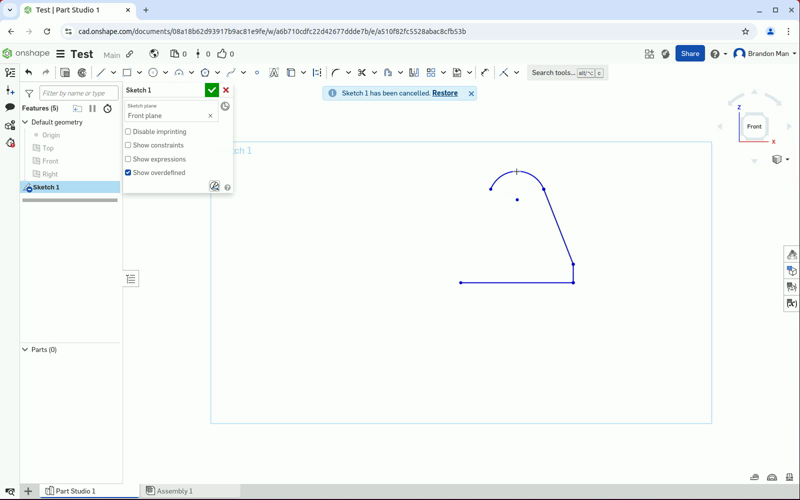
mouse_move(490, 189)
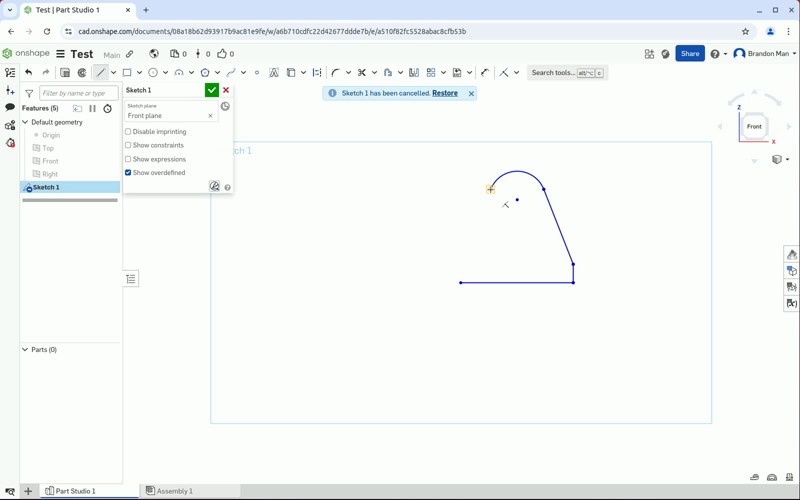
click(490, 189)
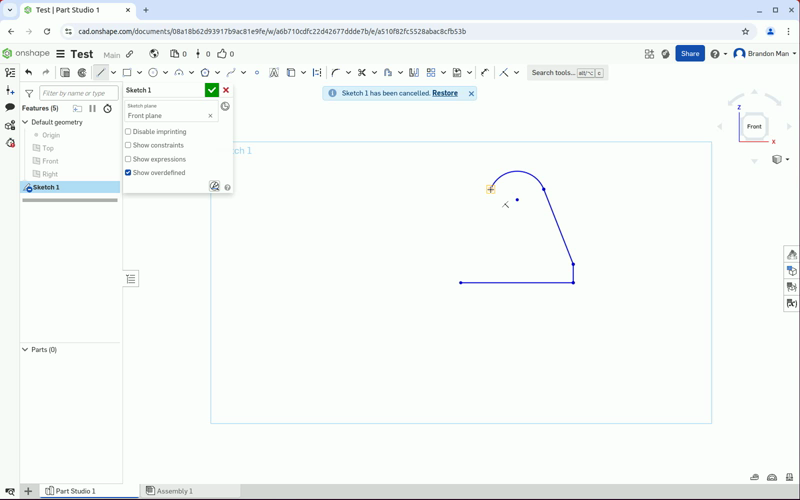
key_down(shift)
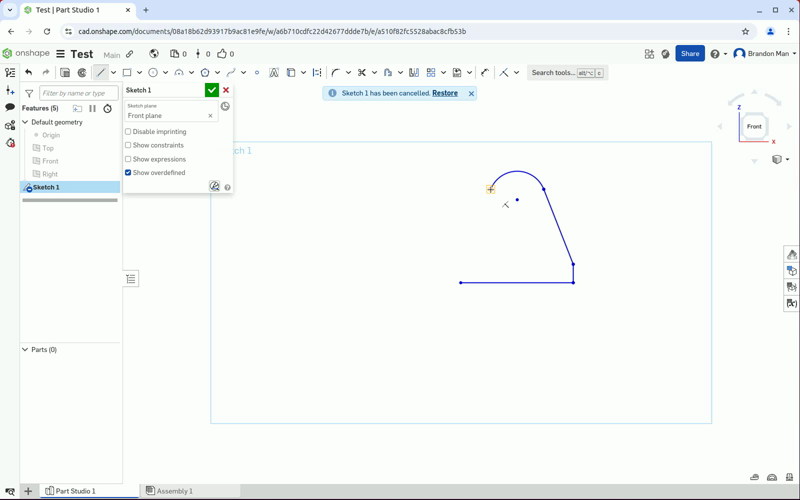
mouse_move(460, 264)
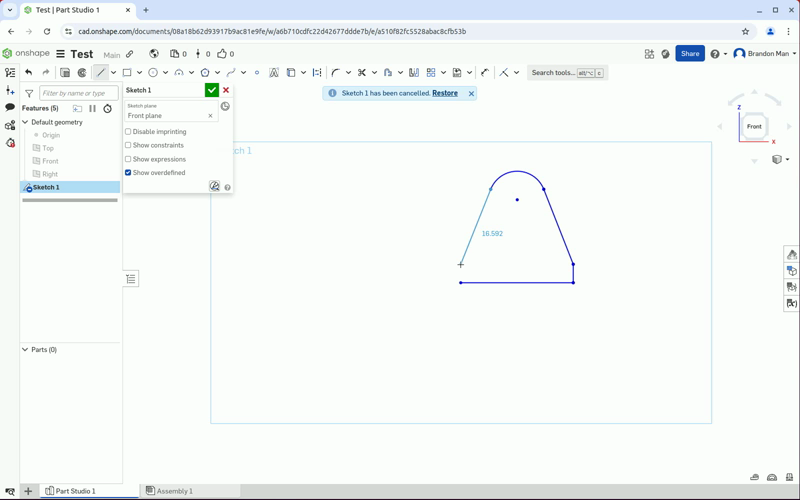
click(460, 264)
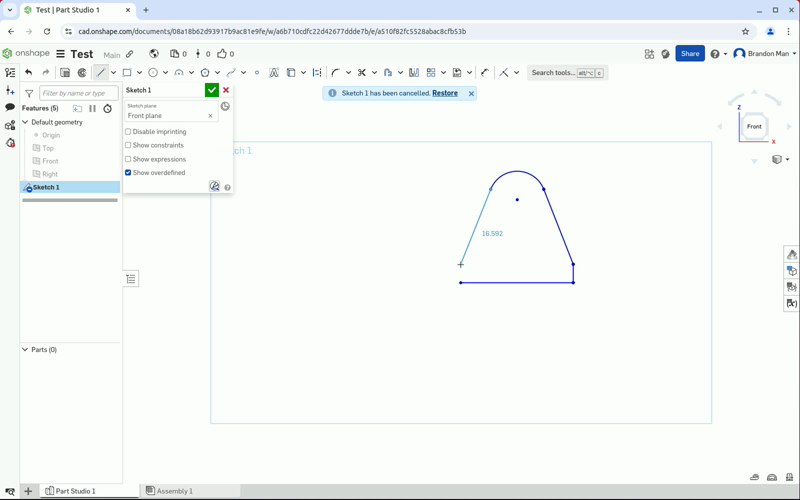
key_up(shift)
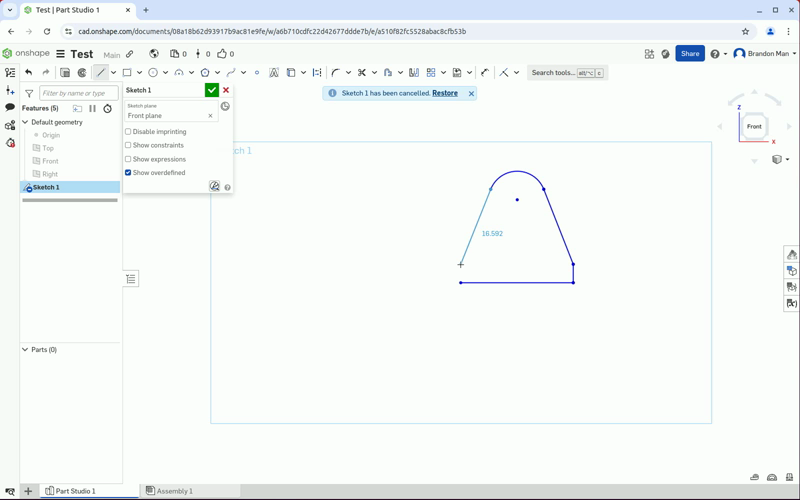
mouse_move(490, 264)
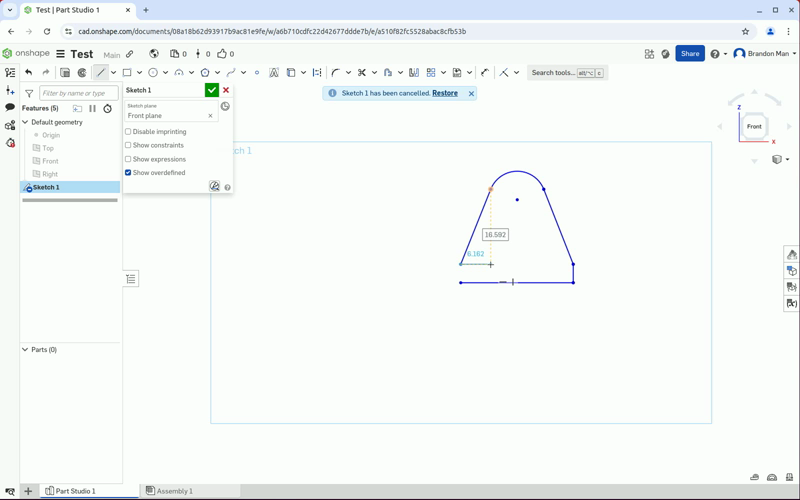
key_down(shift)
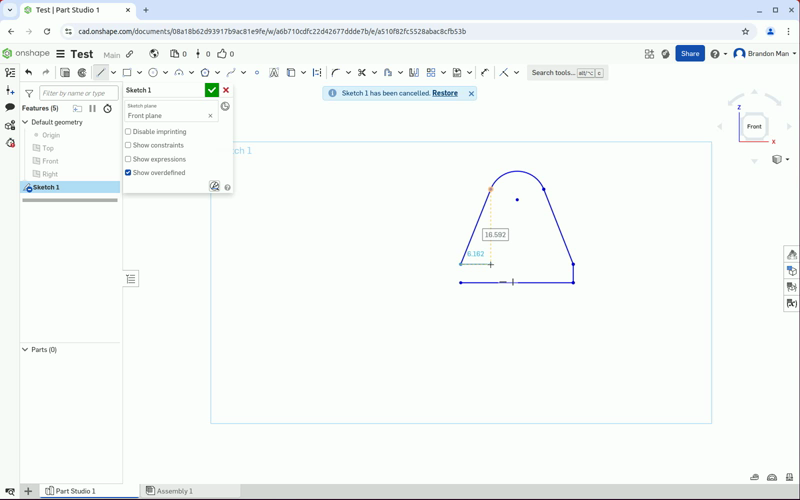
mouse_move(460, 282)
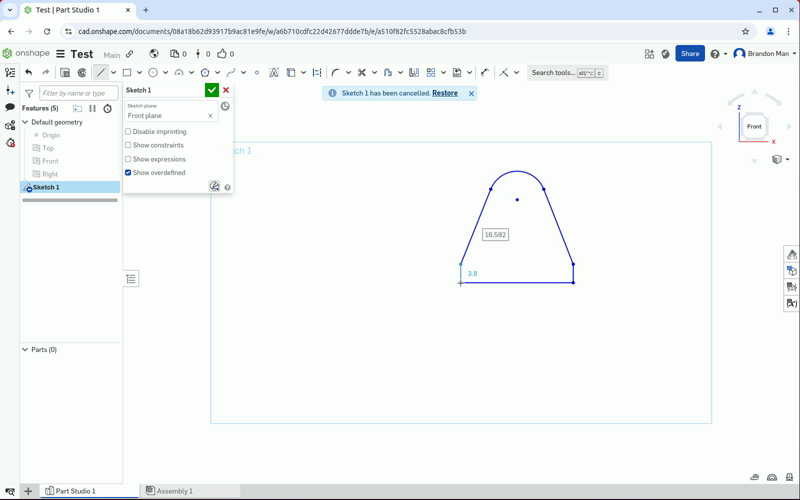
key_up(shift)
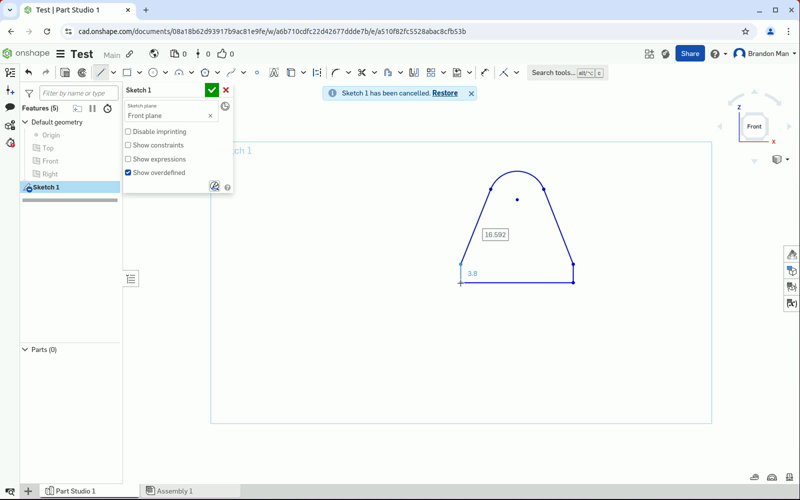
click(460, 282)
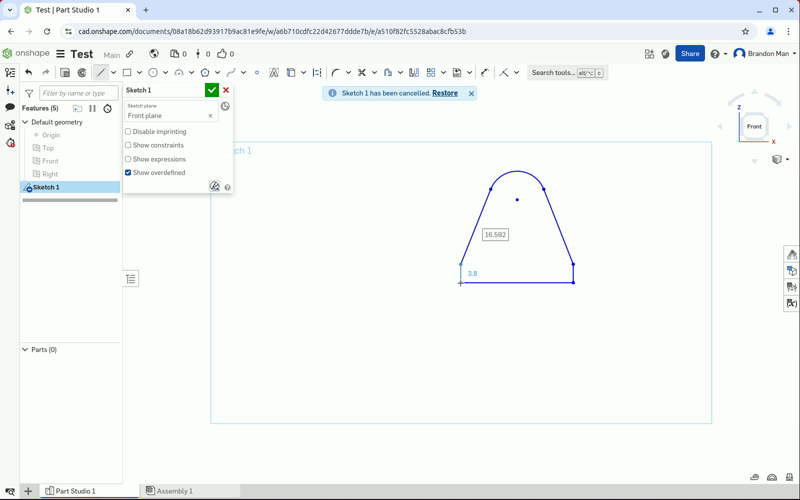
key(esc)
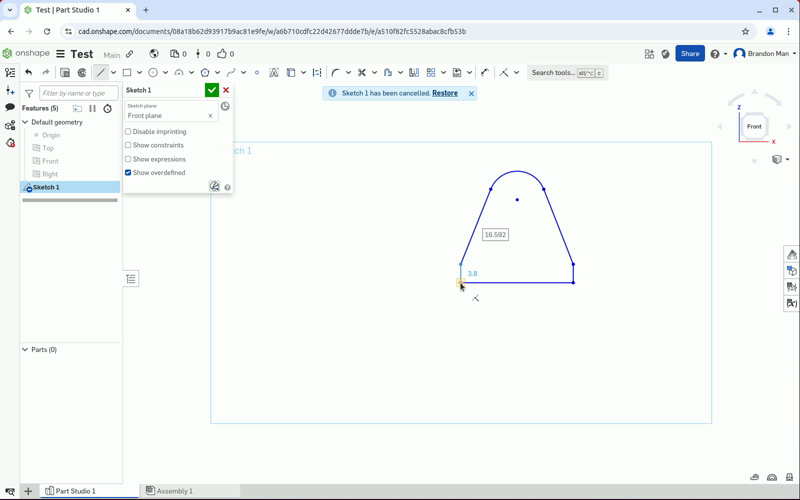
mouse_move(500, 222)
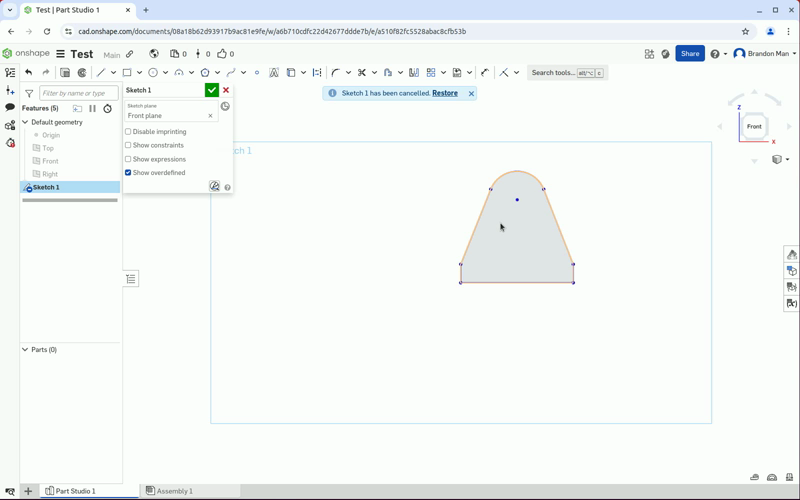
click(500, 222)
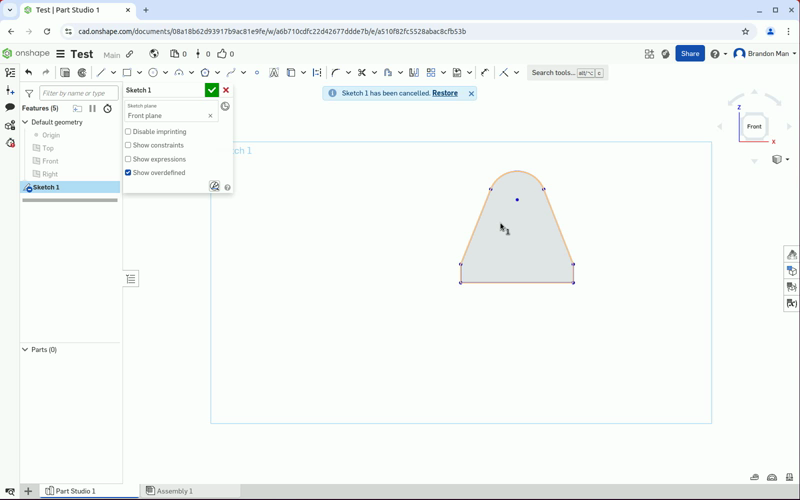
mouse_move(73, 352)
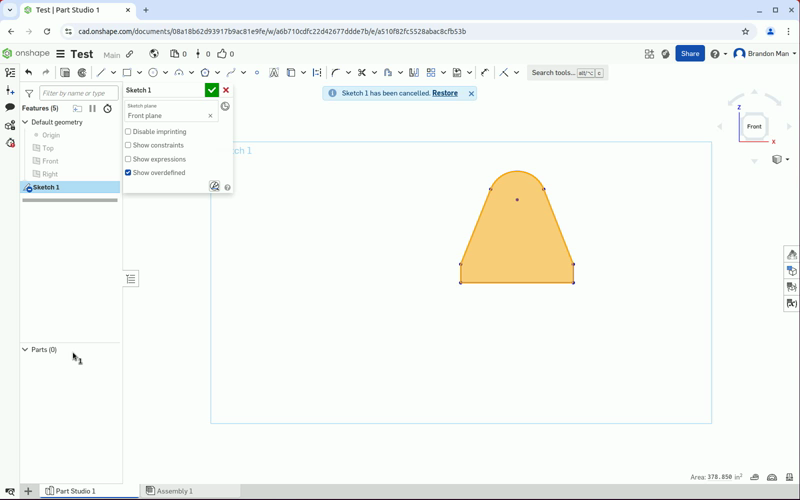
key(shift+y)
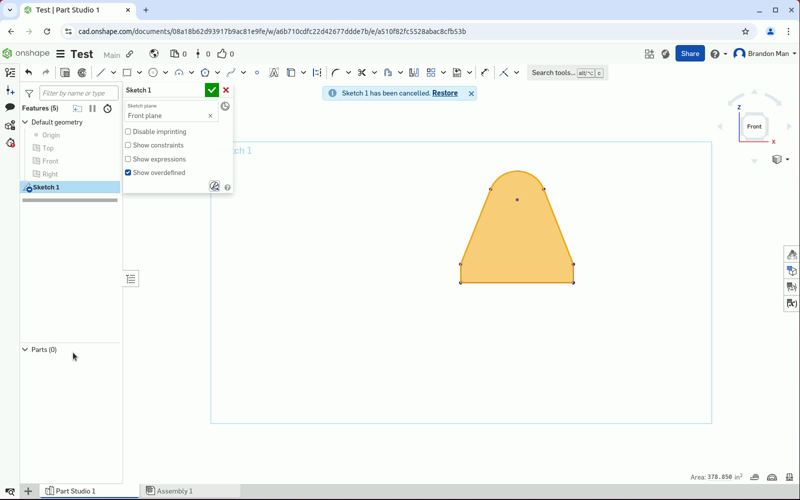
key(shift+e)
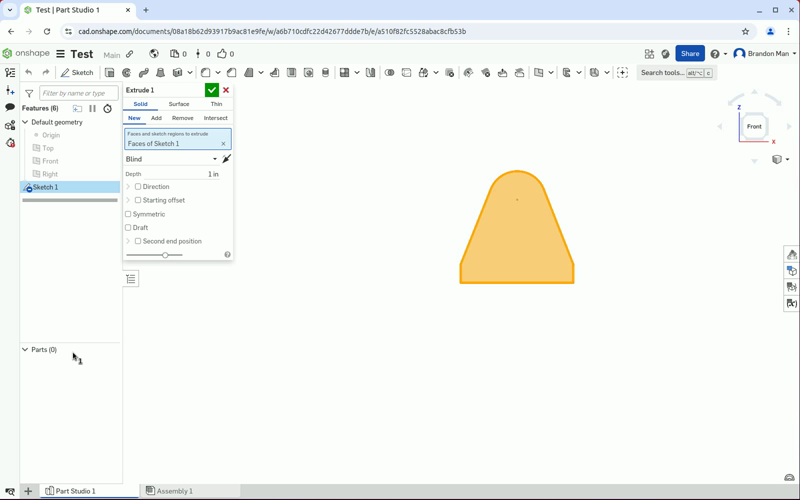
mouse_move(143, 106)
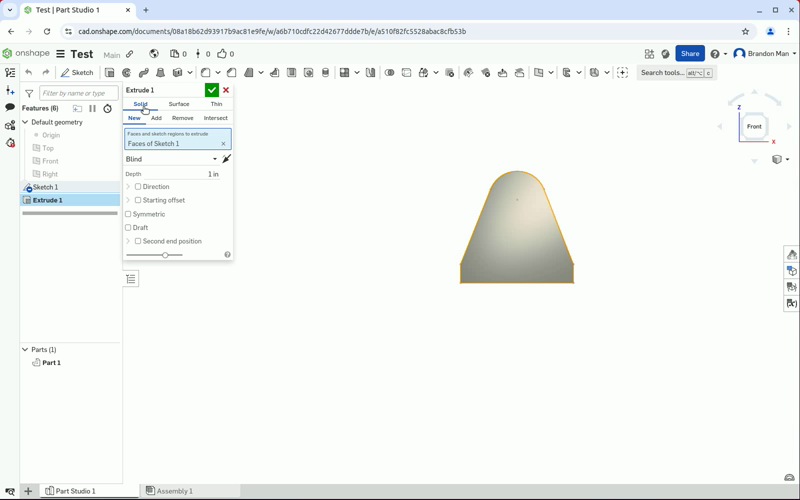
click(143, 106)
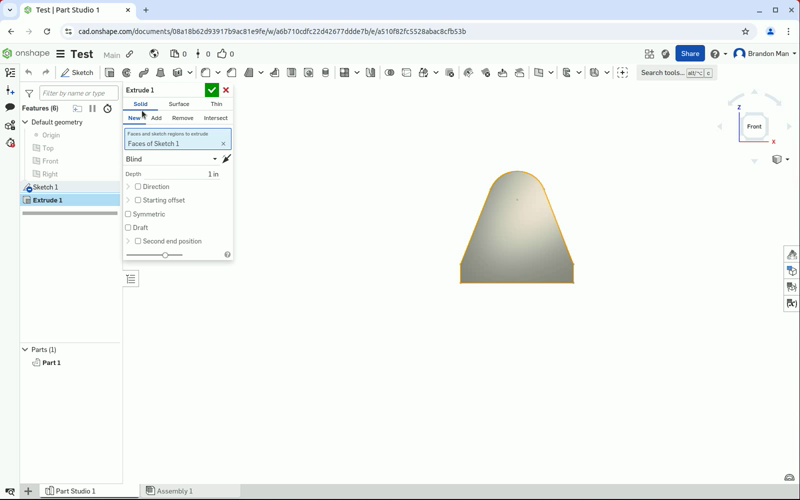
mouse_move(137, 120)
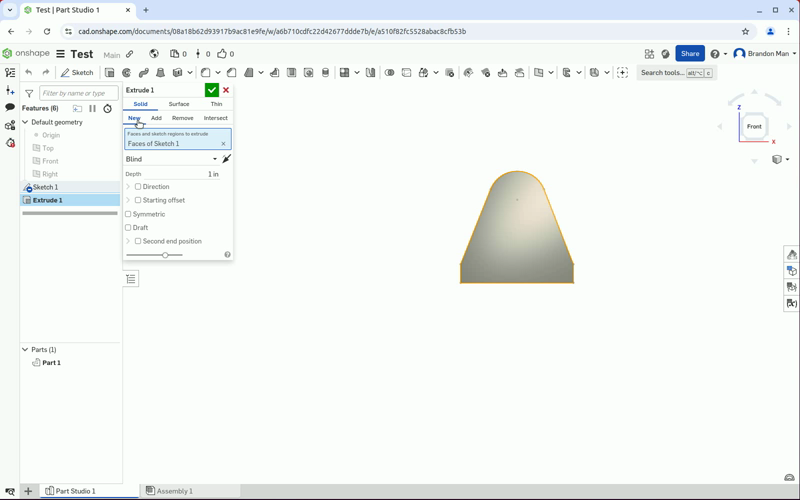
click(137, 120)
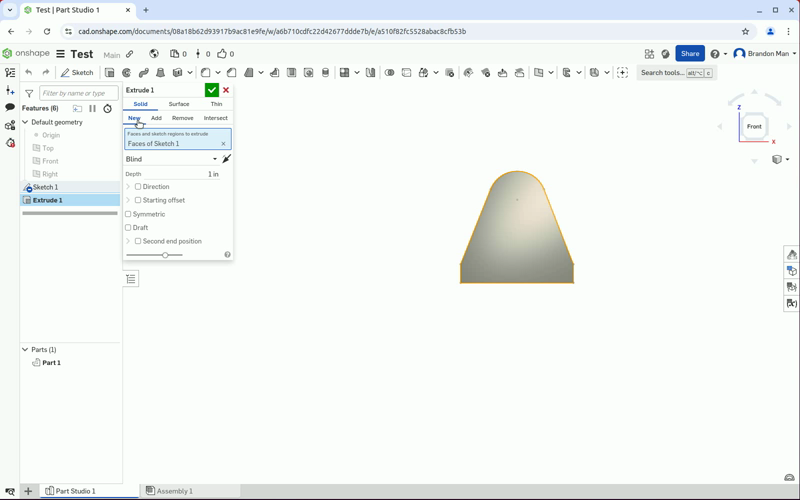
key(tab, 4)
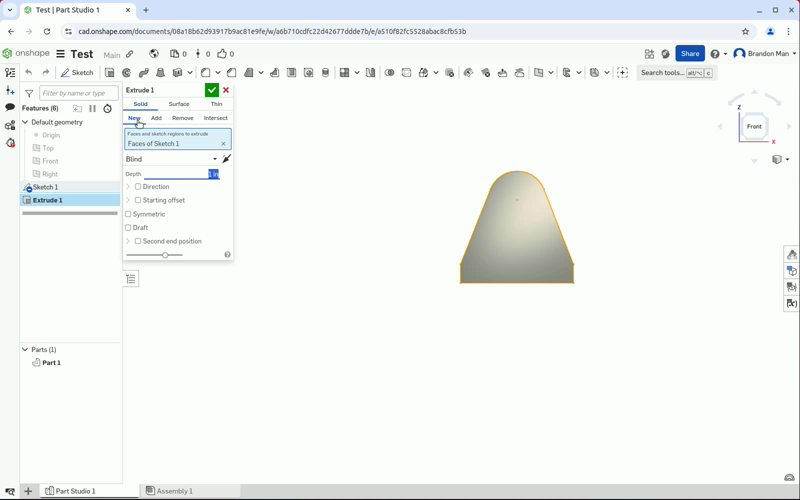
text(1.926)
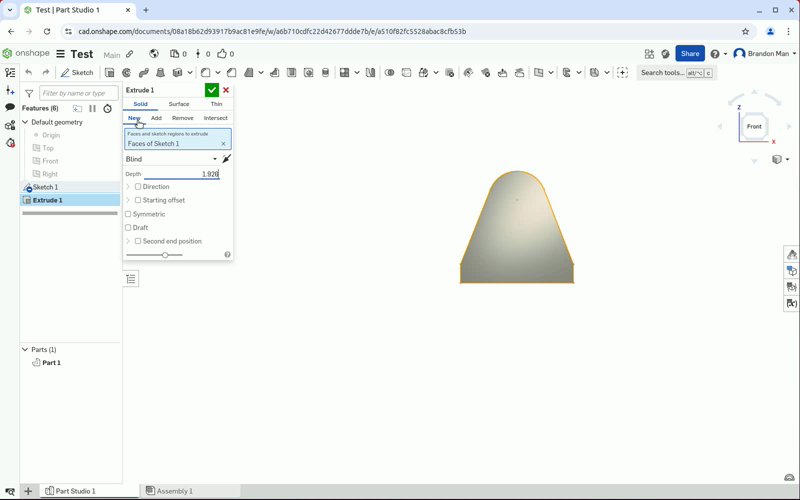
key(enter)
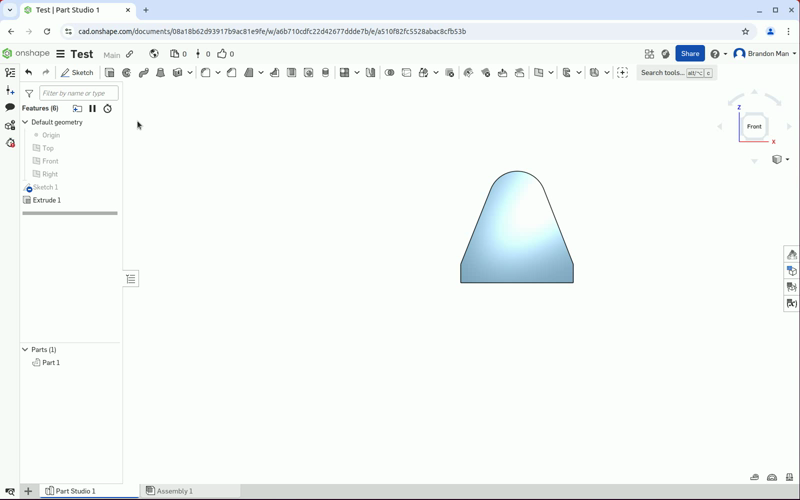
key(shift+h)
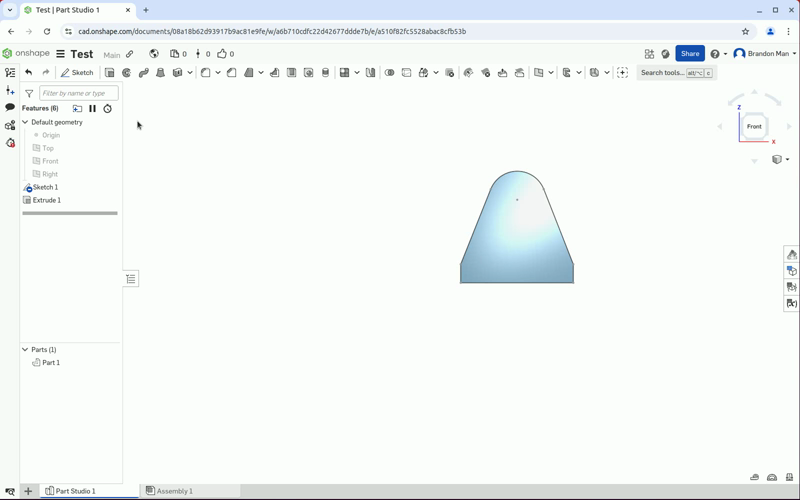
key(shift+h)
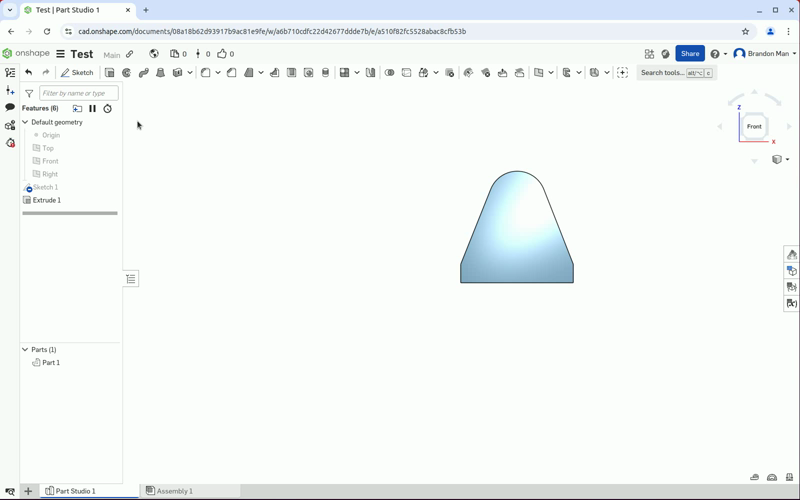
mouse_move(73, 189)
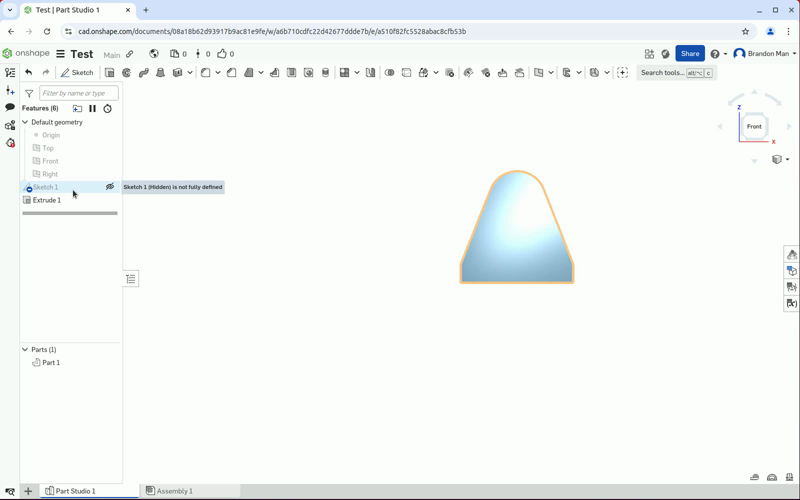
click(73, 189)
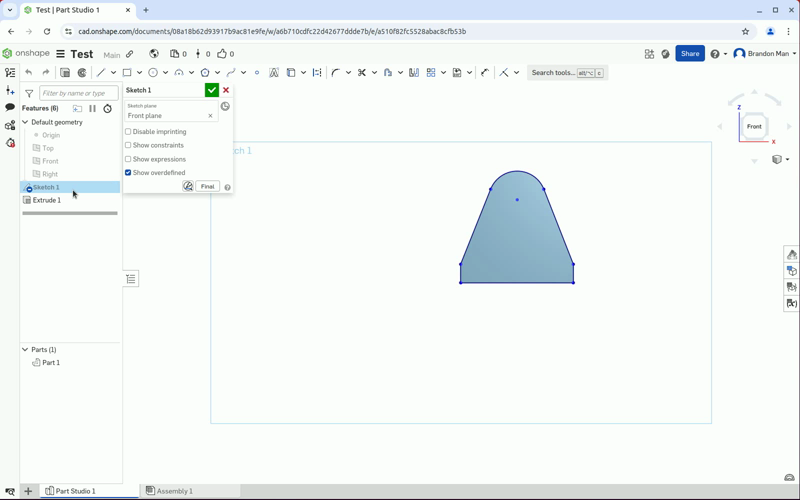
mouse_move(229, 92)
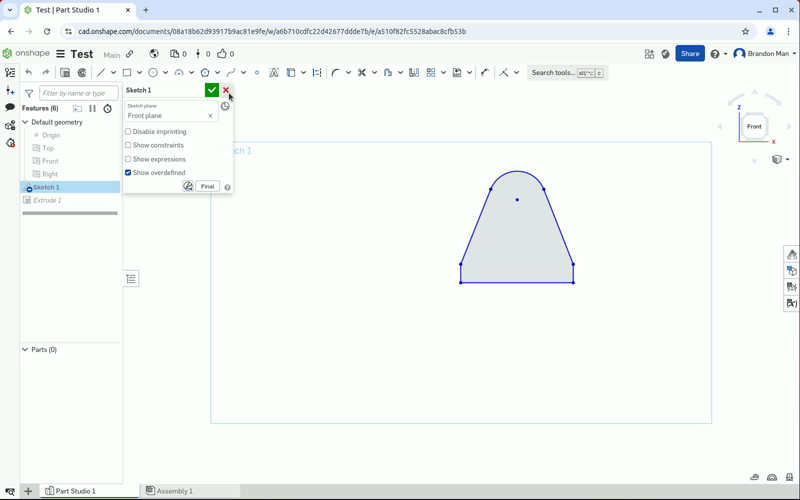
click(229, 92)
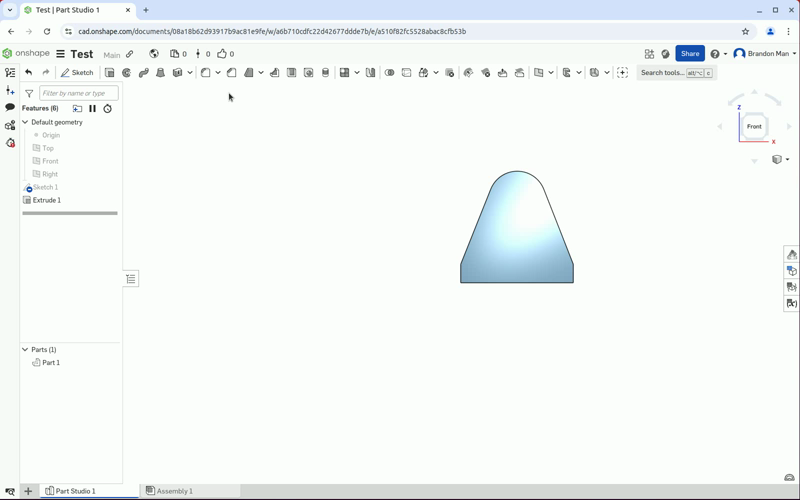
mouse_move(541, 75)
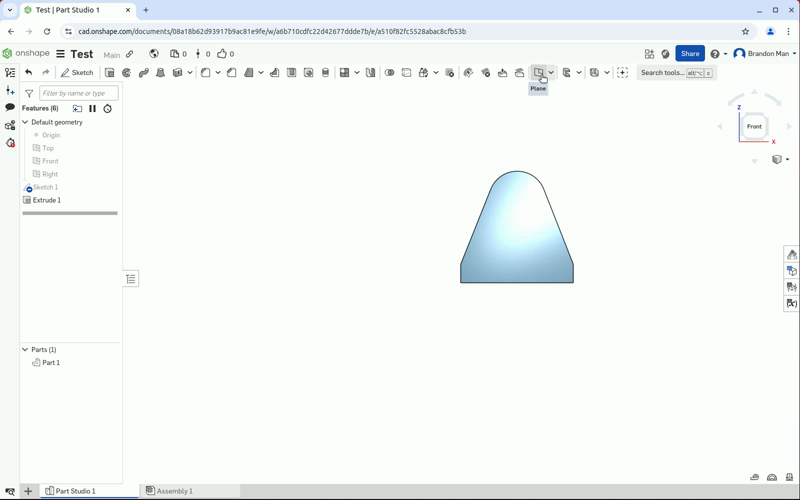
click(541, 75)
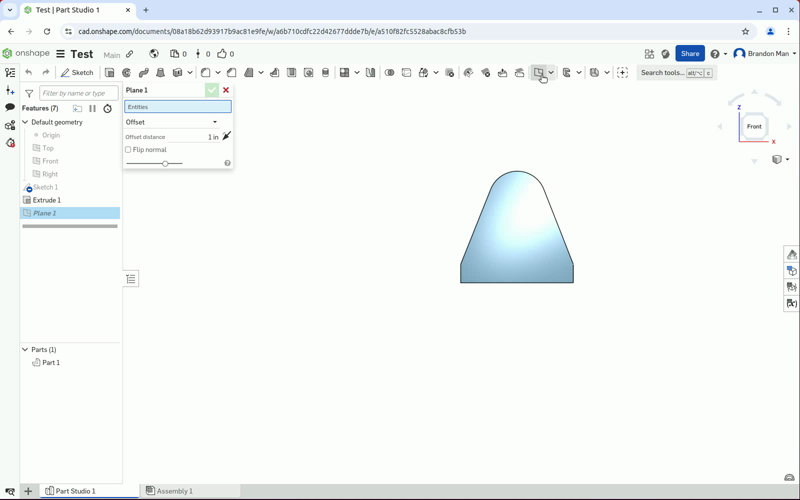
mouse_move(73, 163)
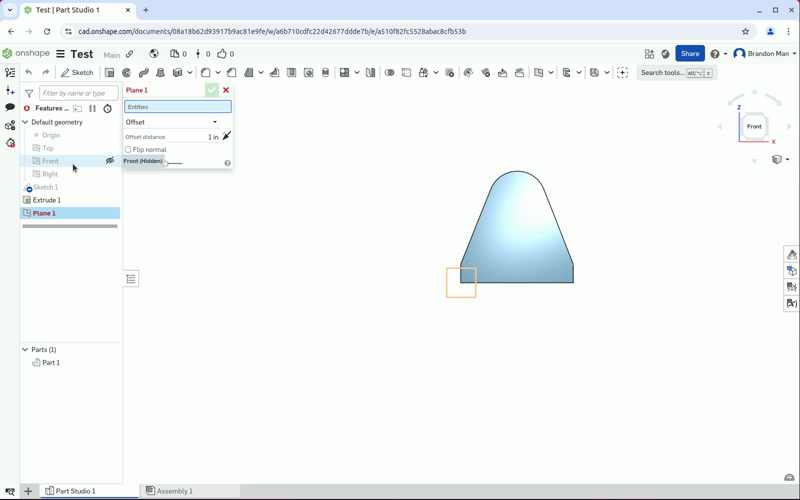
click(73, 163)
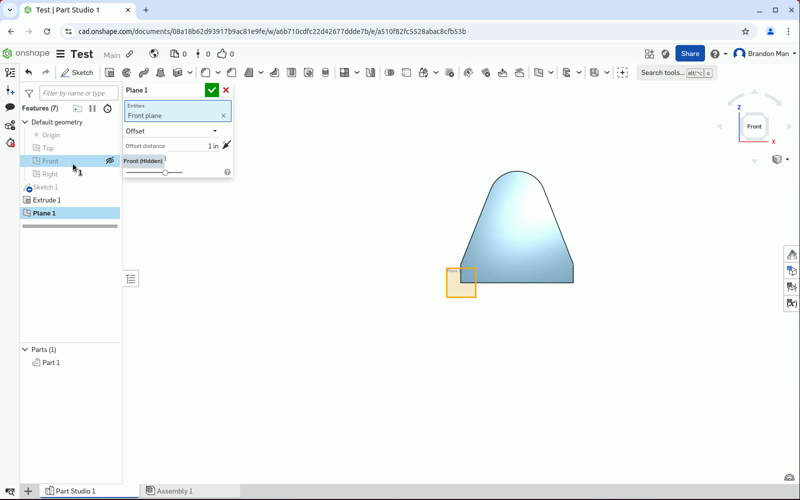
key(tab, 2)
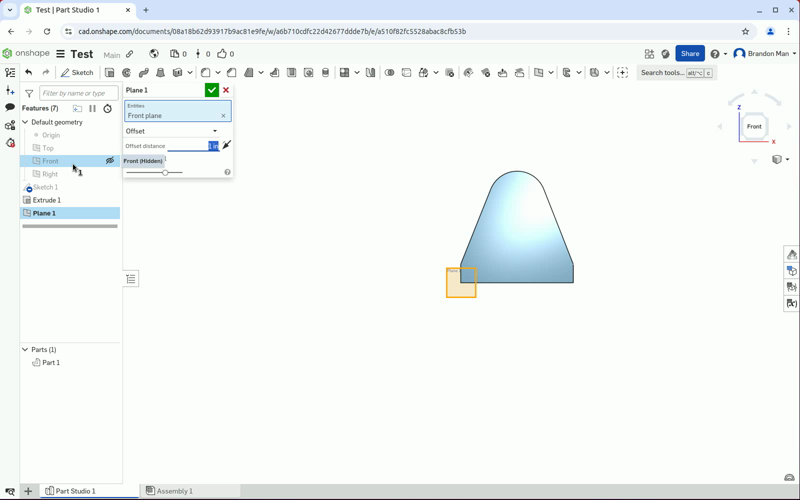
text(1.91)
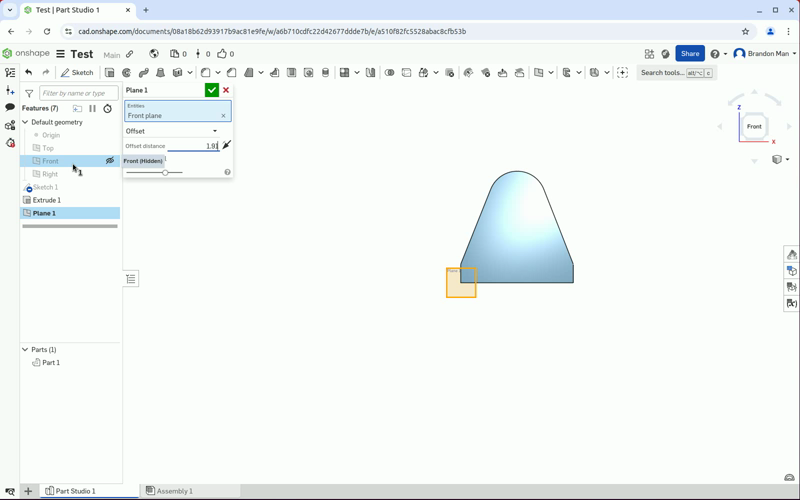
key(enter, 2)
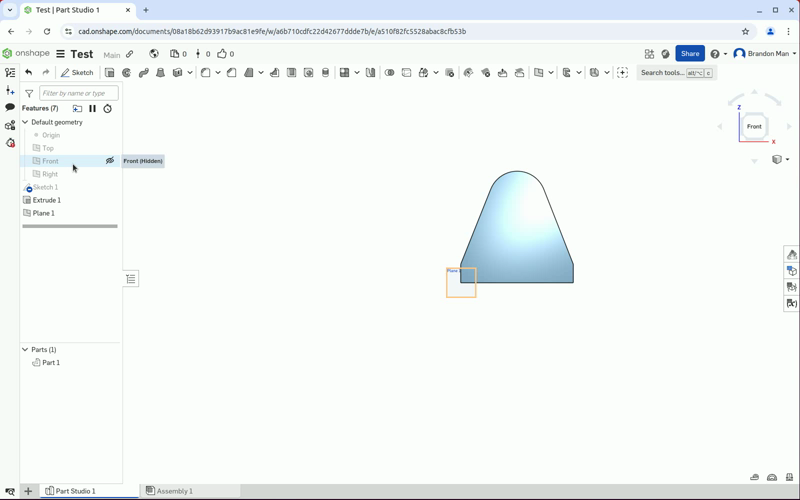
key(shift+s)
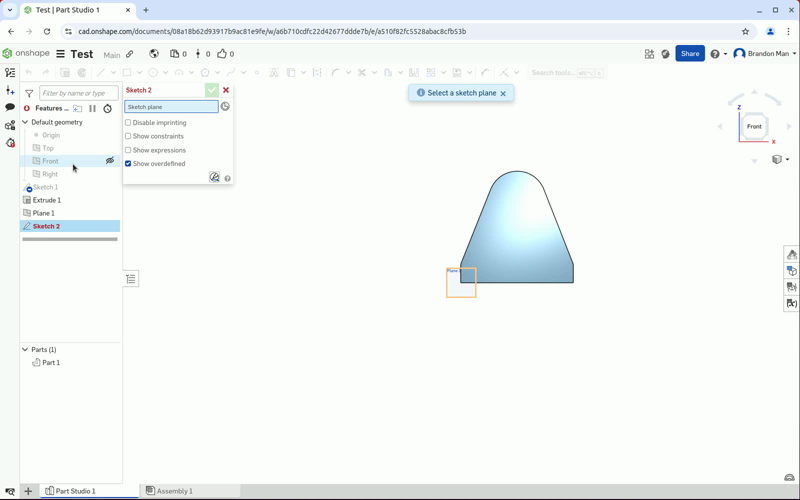
mouse_move(73, 215)
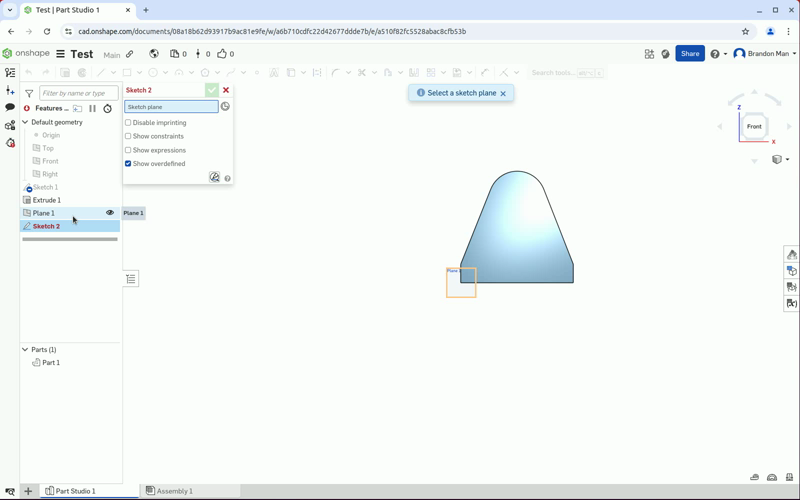
click(73, 215)
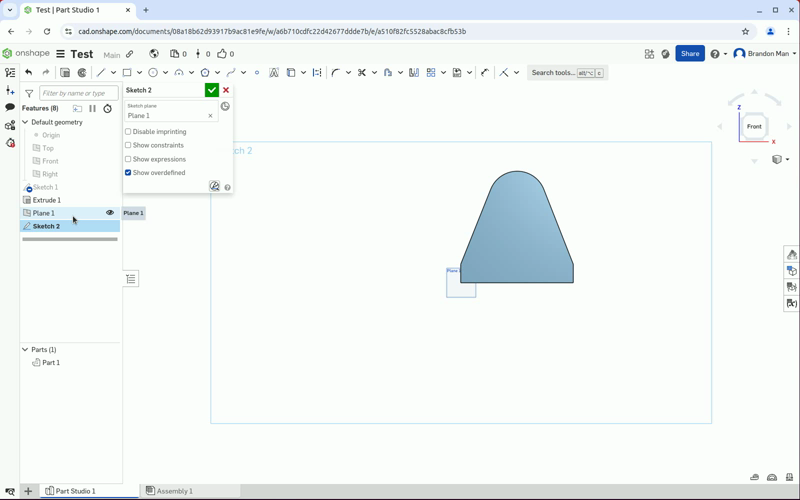
mouse_move(73, 352)
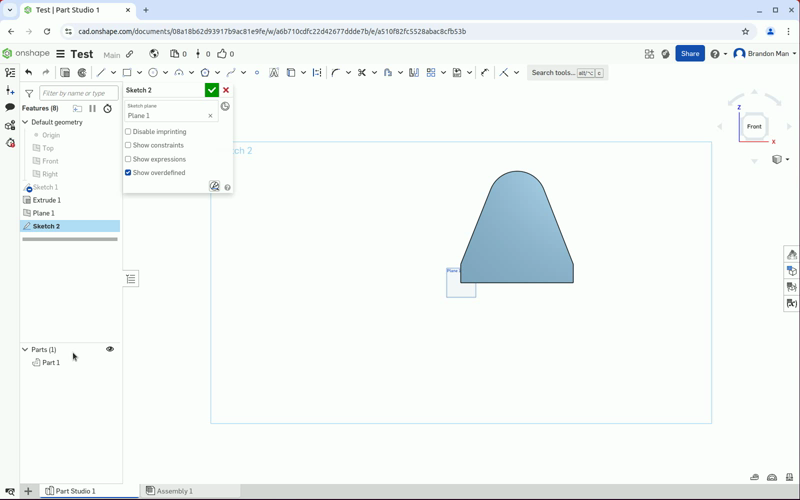
key(y)
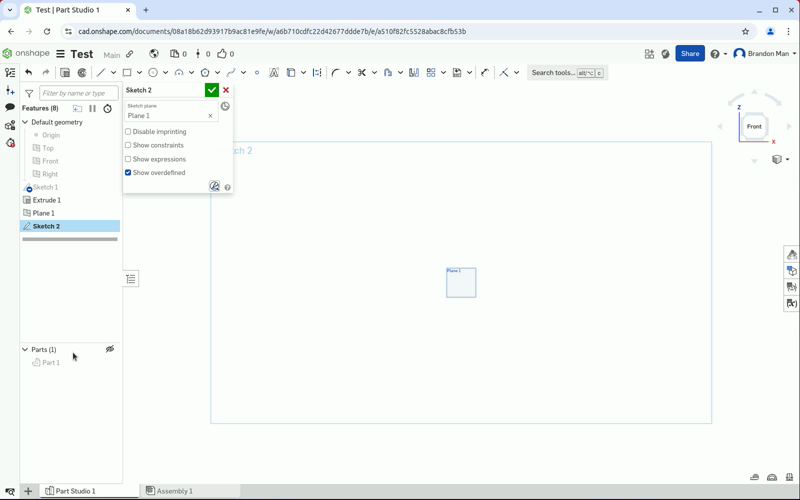
key(l)
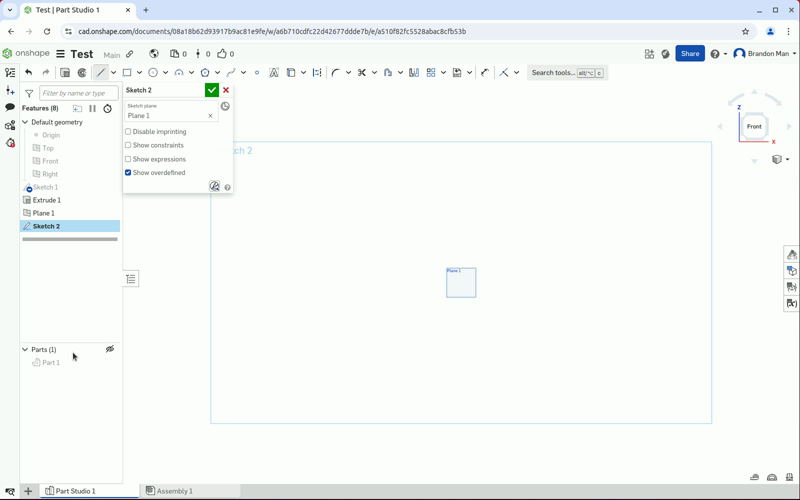
key_down(shift)
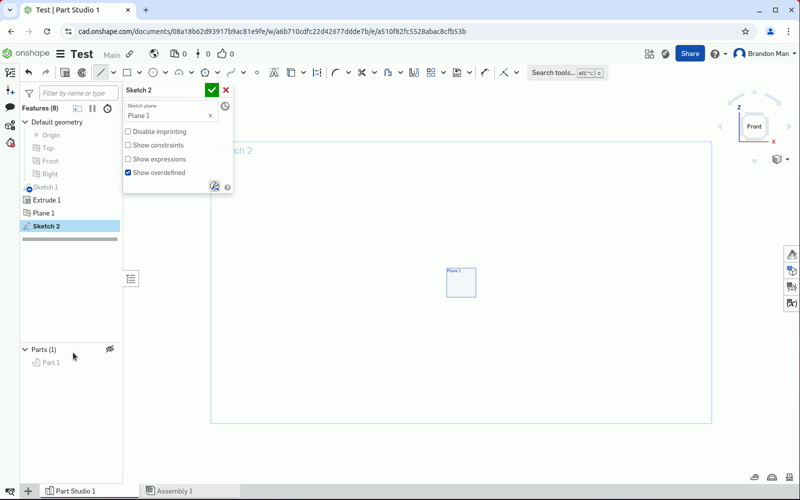
mouse_move(460, 282)
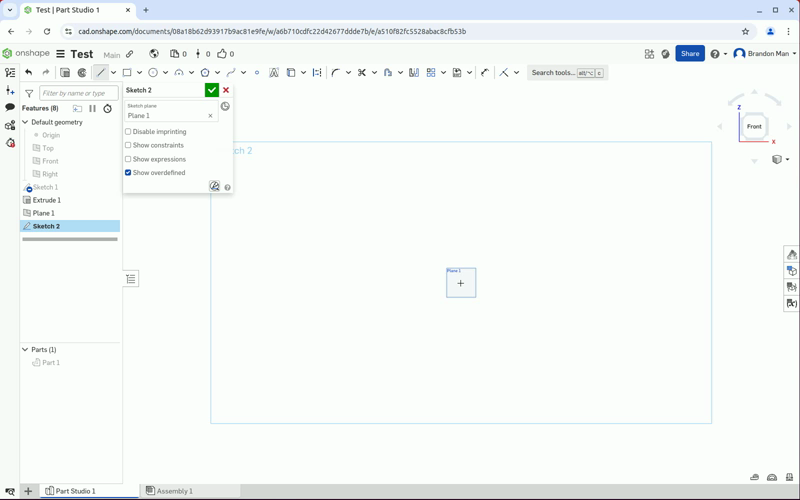
click(460, 282)
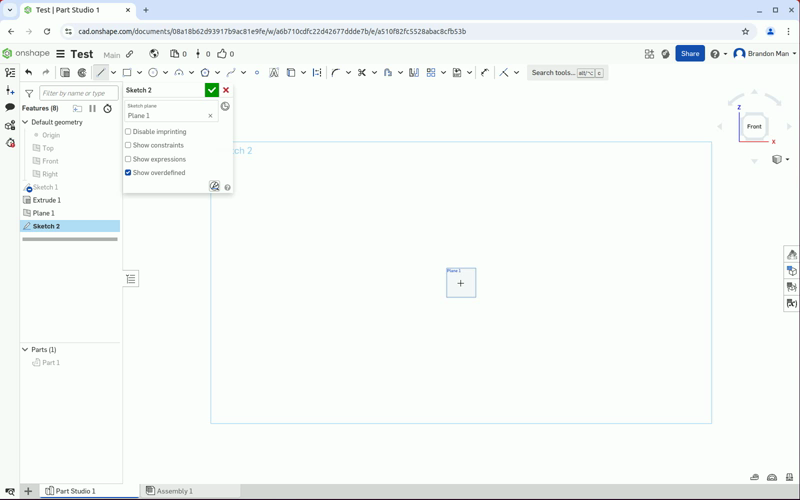
key_up(shift)
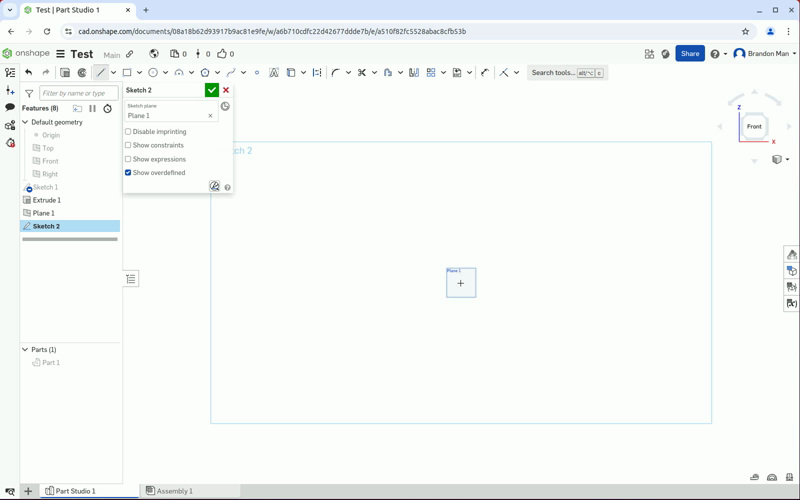
key_down(shift)
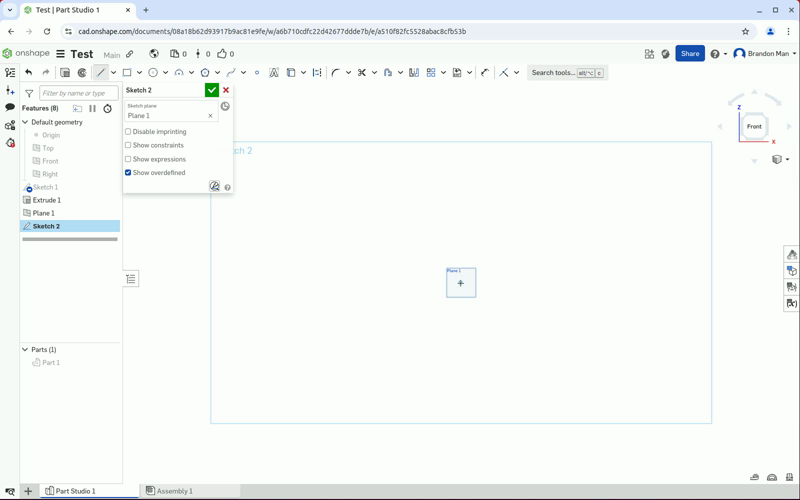
mouse_move(573, 282)
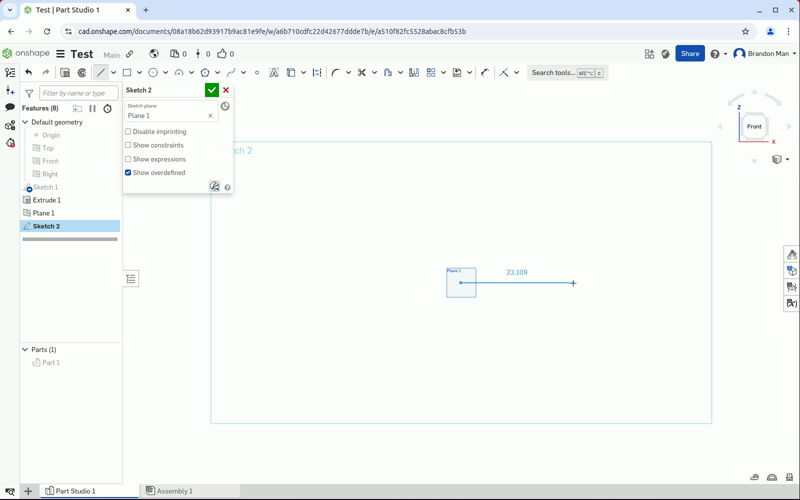
click(573, 282)
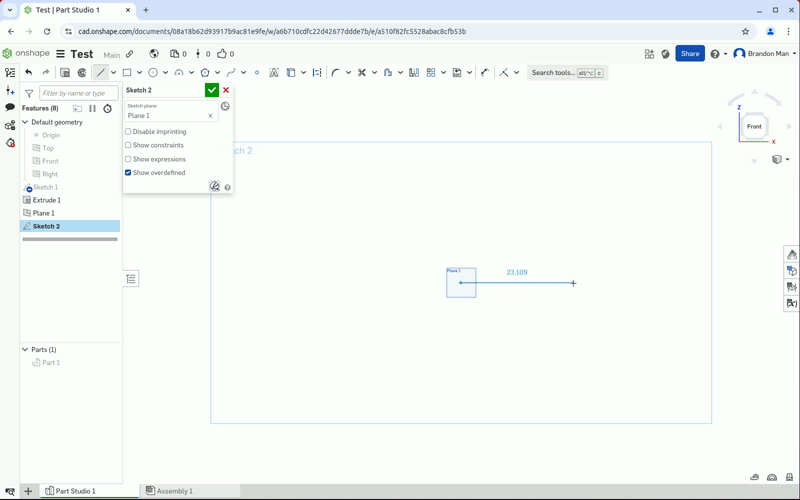
key_up(shift)
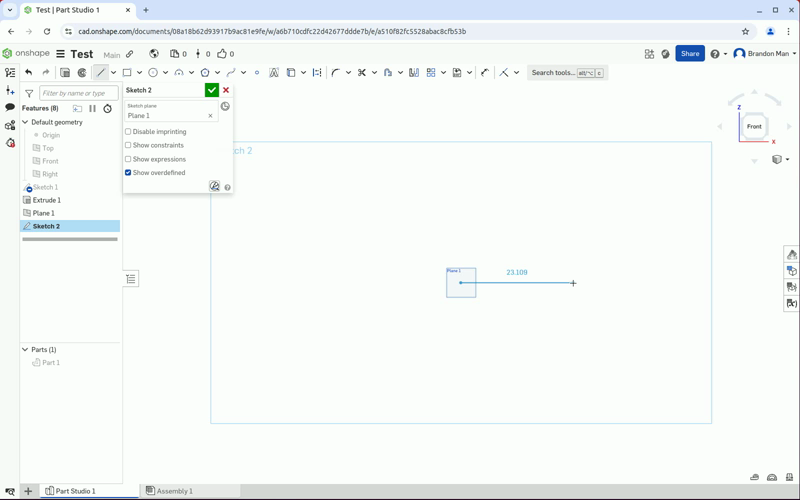
key_down(shift)
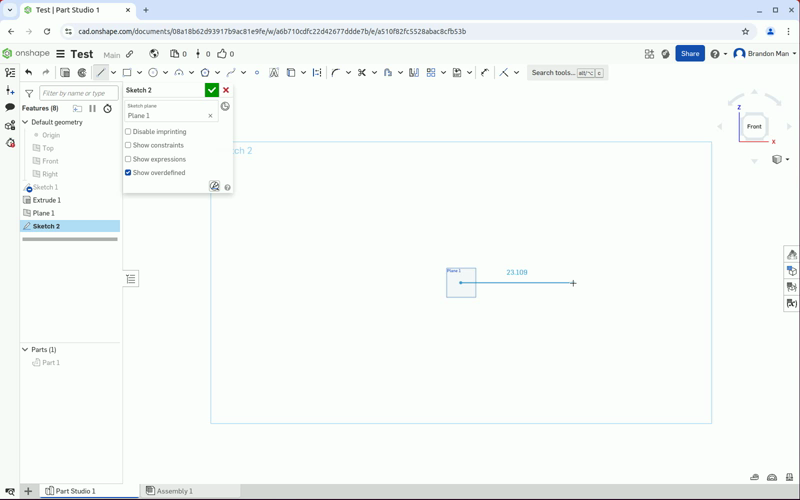
mouse_move(589, 282)
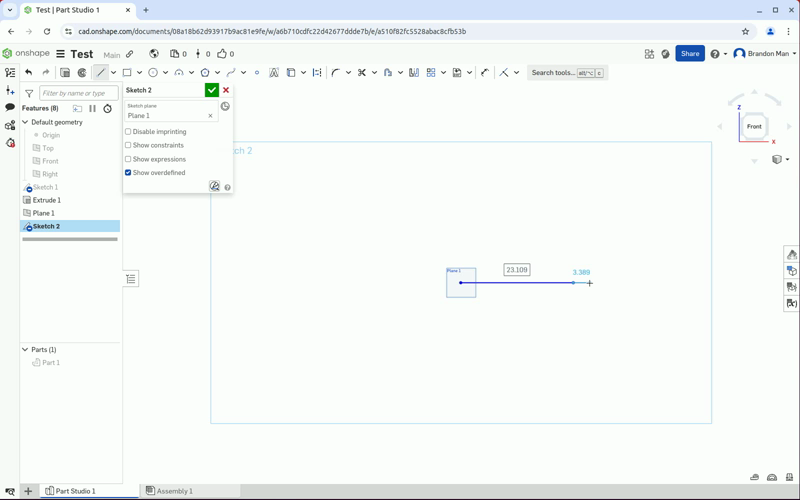
mouse_move(573, 264)
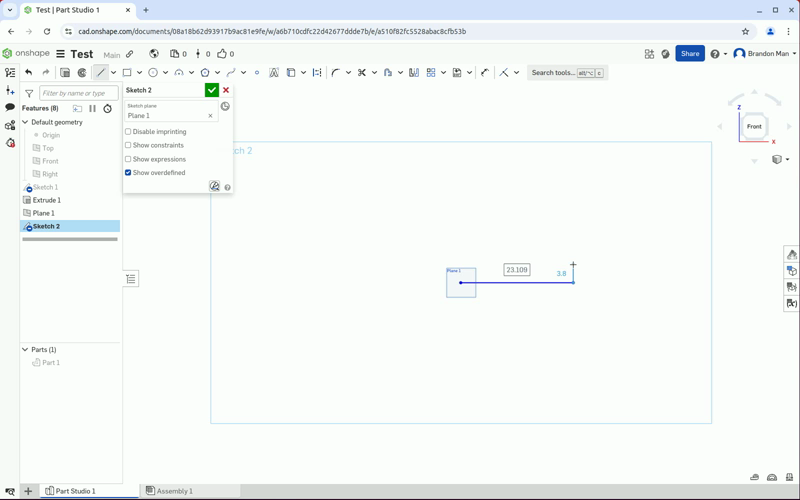
click(573, 264)
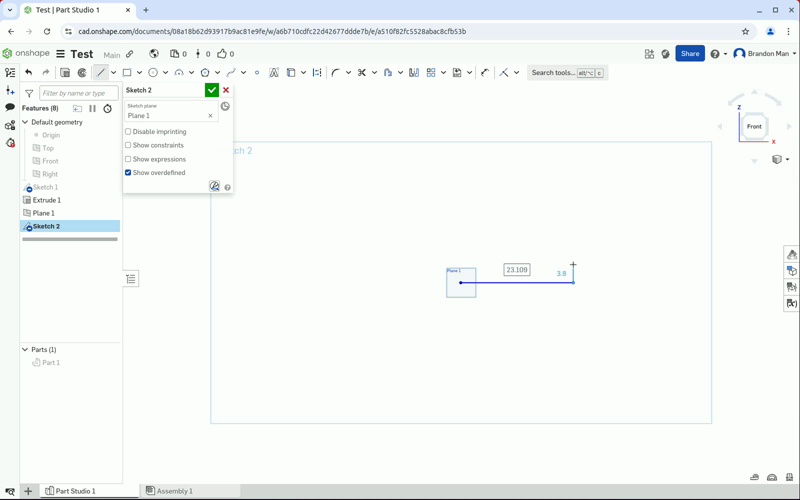
key_up(shift)
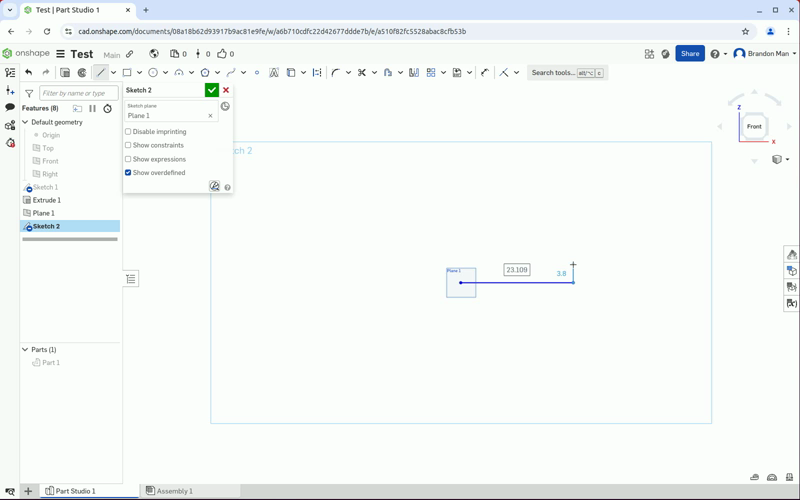
key_down(shift)
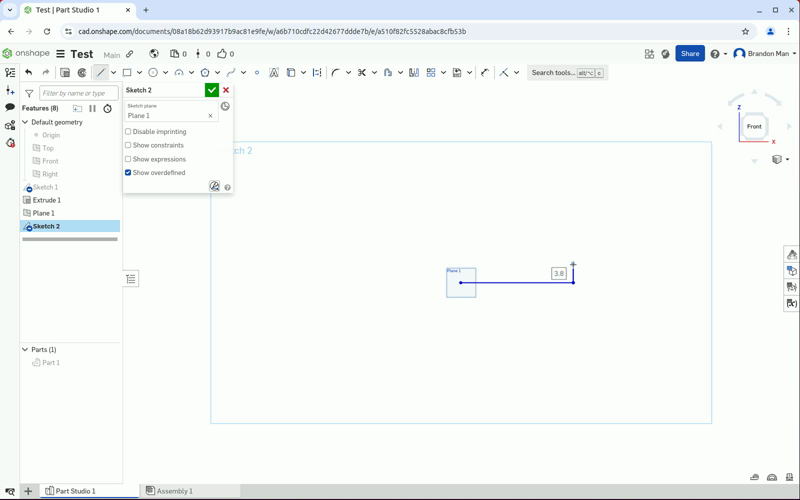
mouse_move(460, 264)
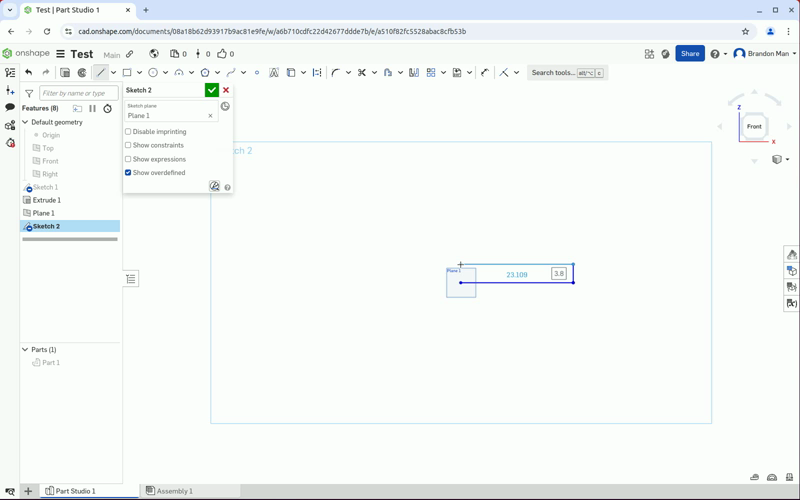
click(460, 264)
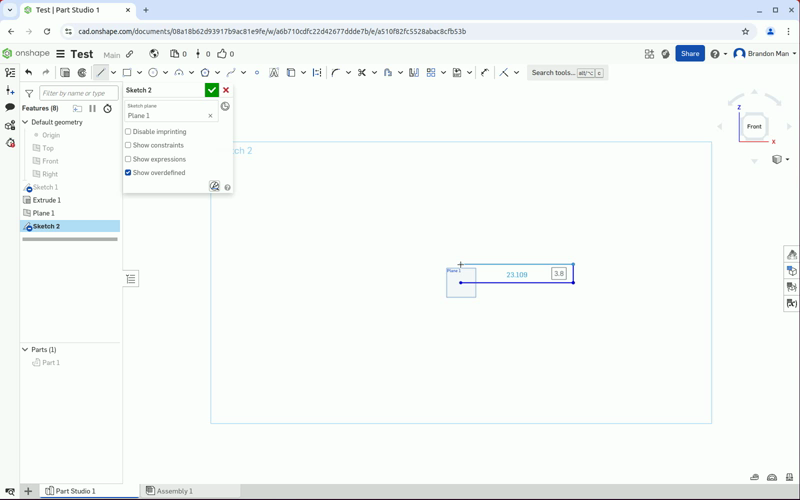
key_up(shift)
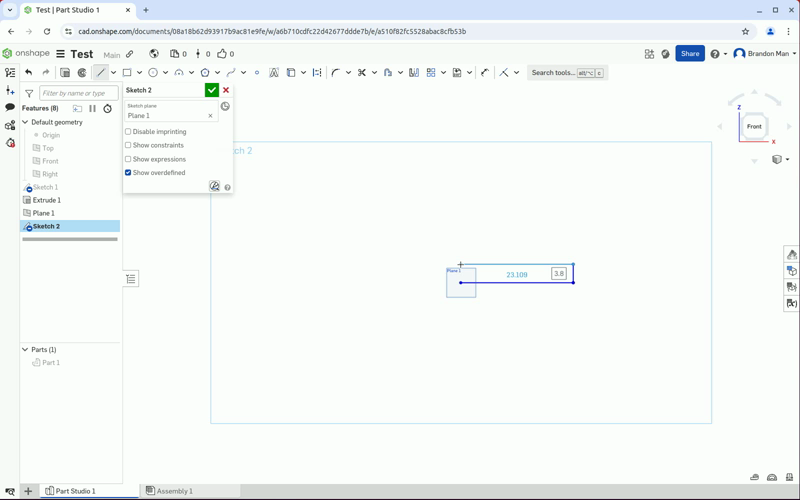
mouse_move(490, 264)
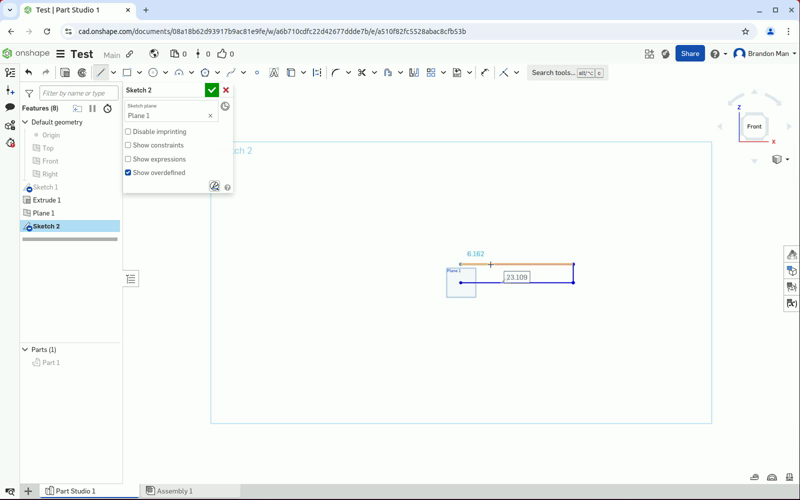
key_down(shift)
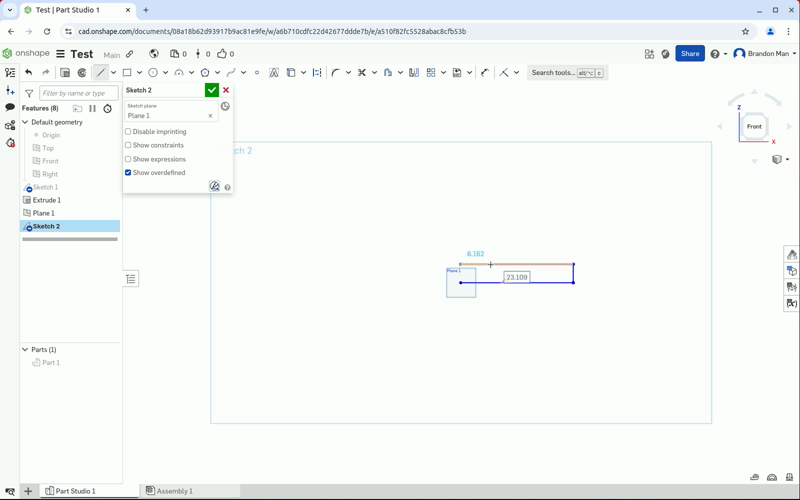
mouse_move(460, 282)
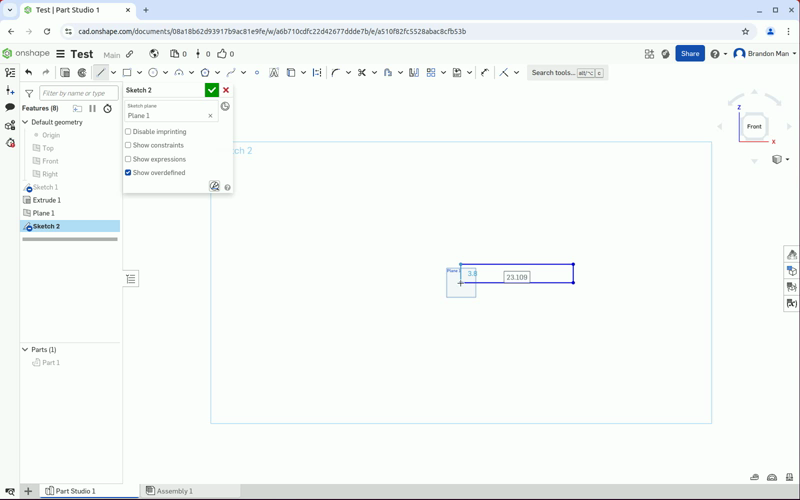
key_up(shift)
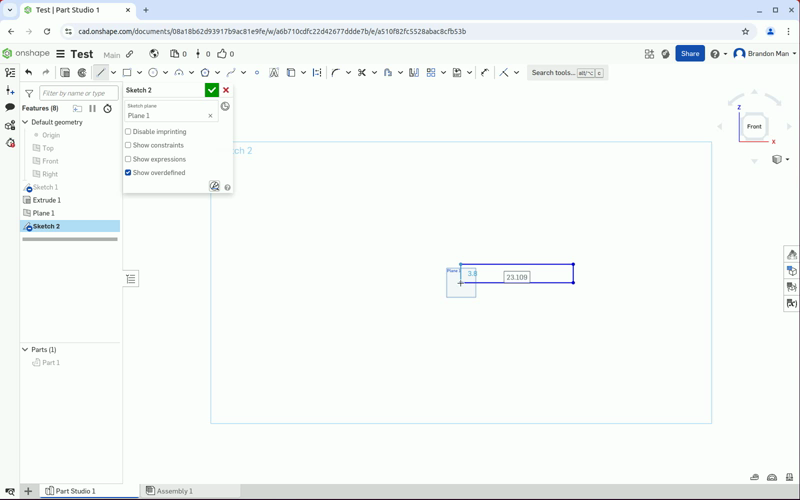
click(460, 282)
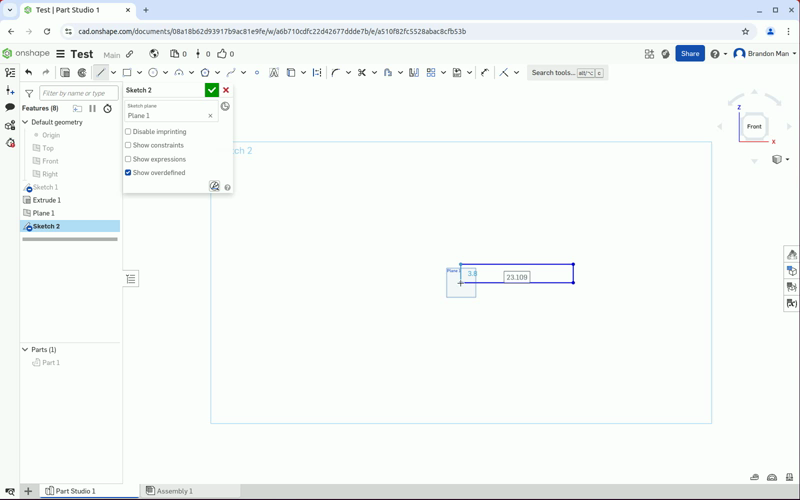
key(esc)
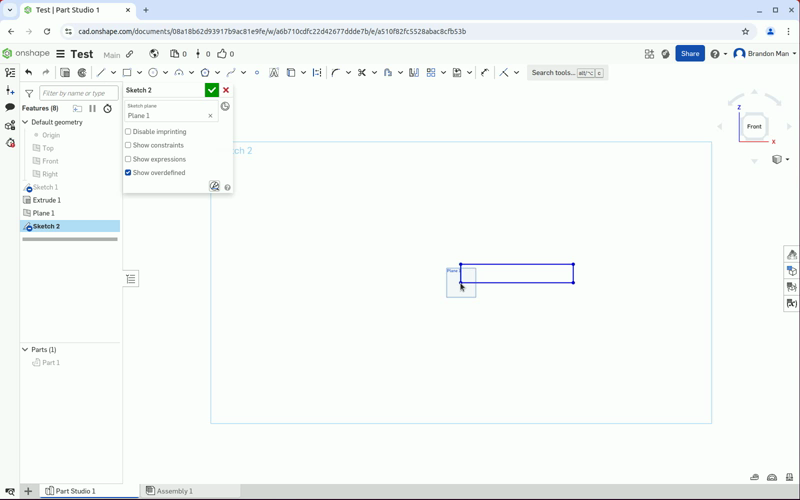
mouse_move(546, 281)
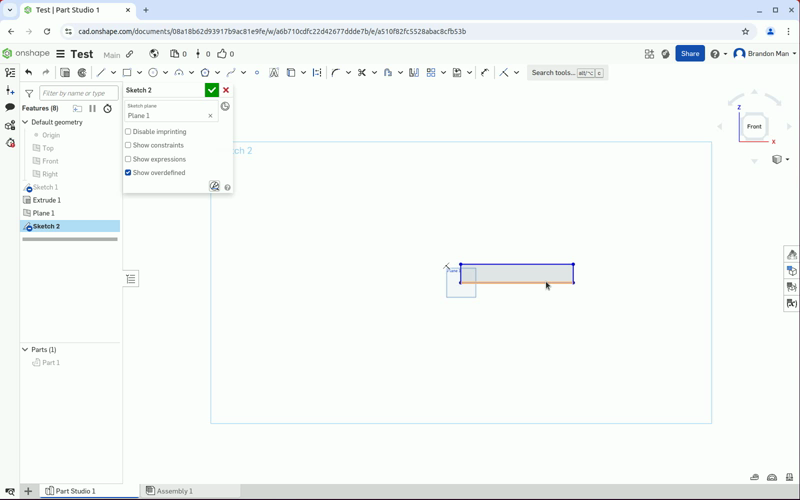
click(546, 281)
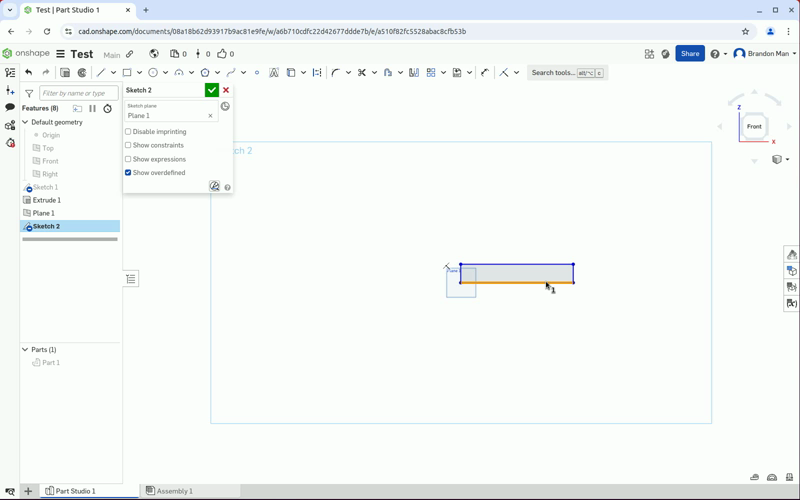
mouse_move(73, 352)
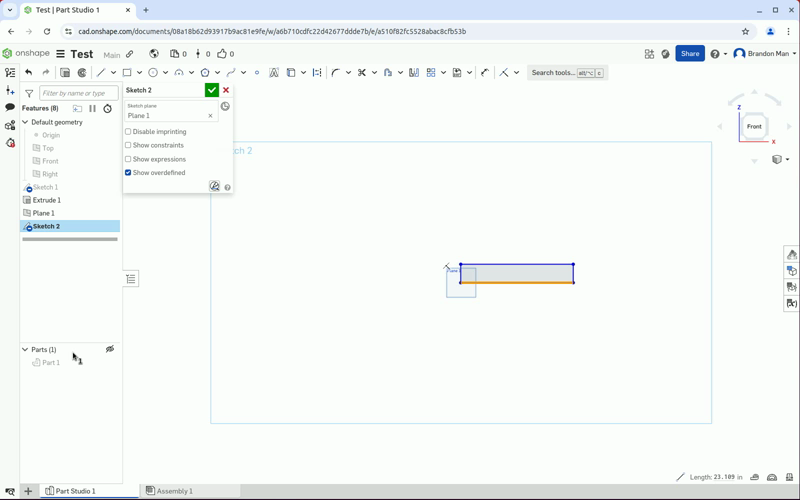
key(shift+y)
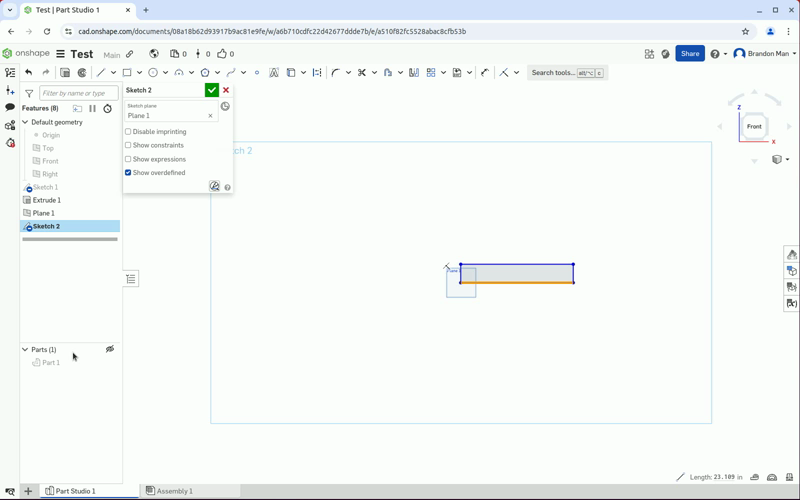
key(shift+e)
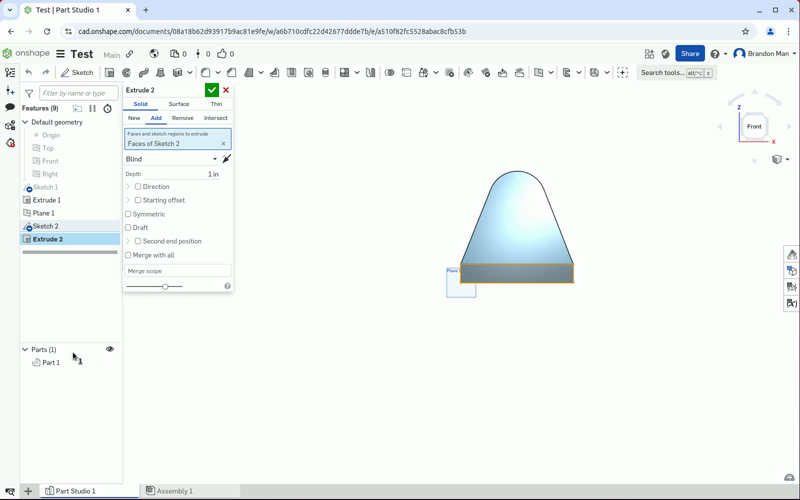
mouse_move(143, 106)
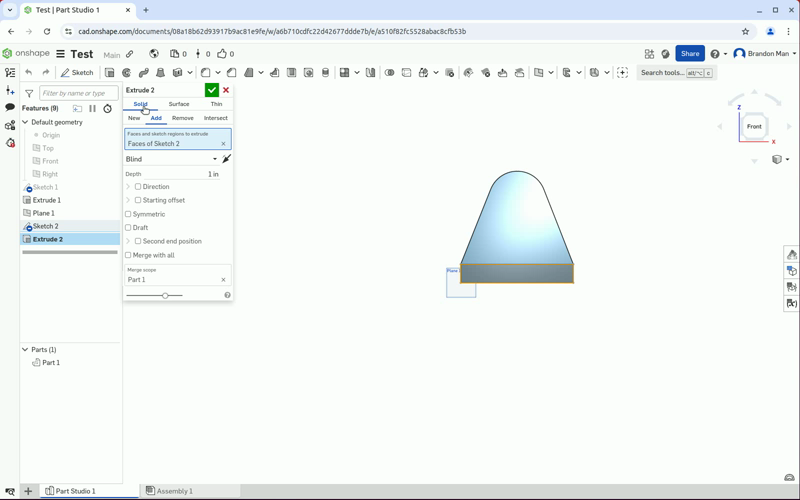
click(143, 106)
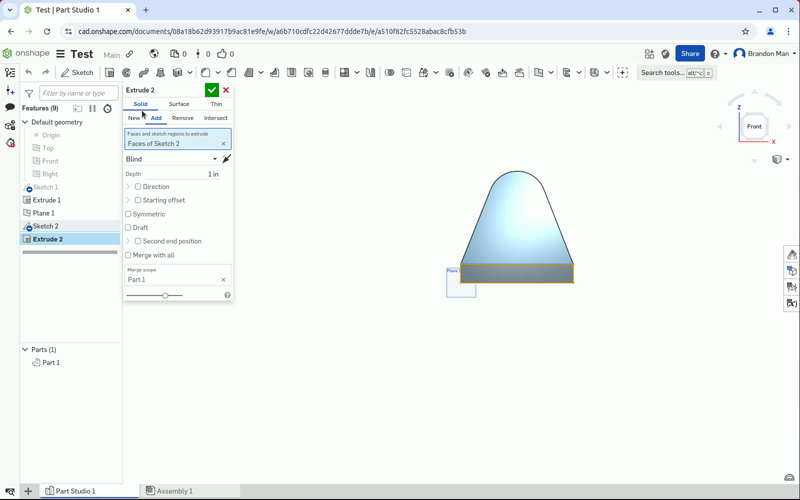
mouse_move(137, 120)
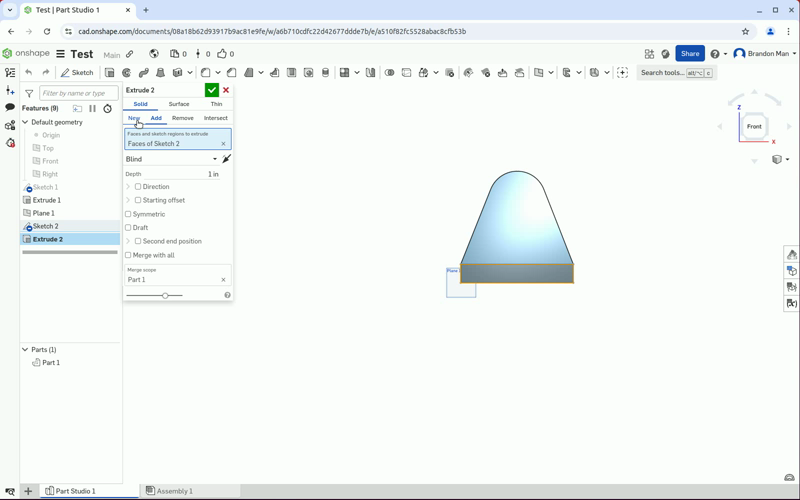
click(137, 120)
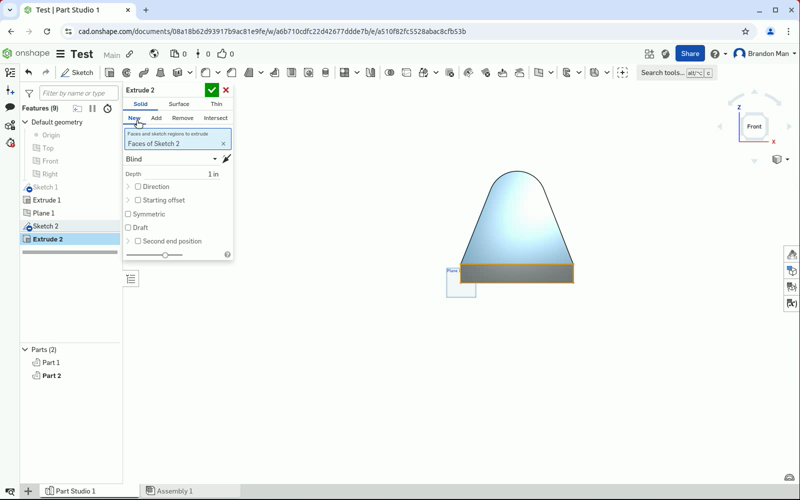
key(tab, 4)
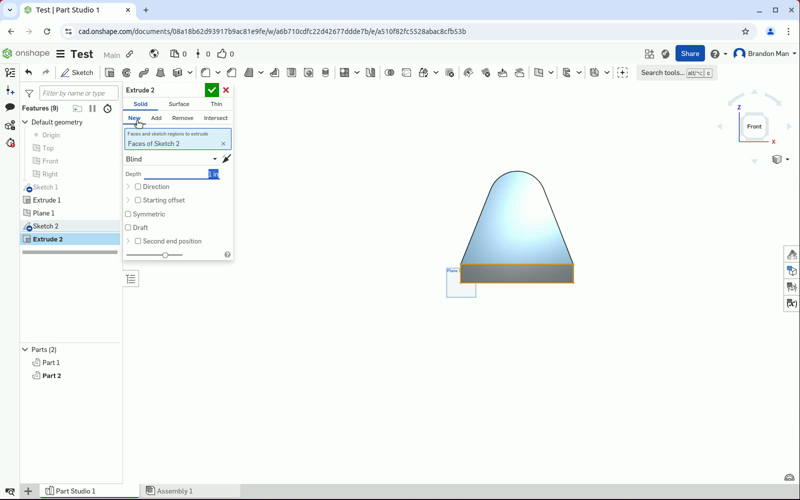
text(9.628)
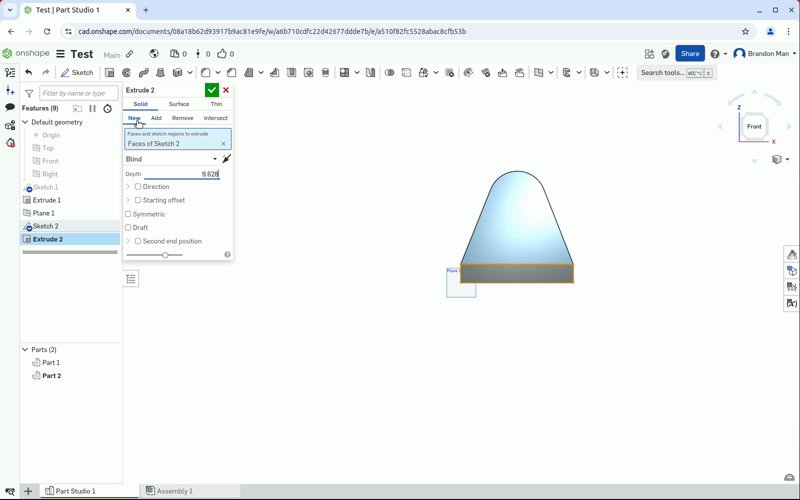
key(enter)
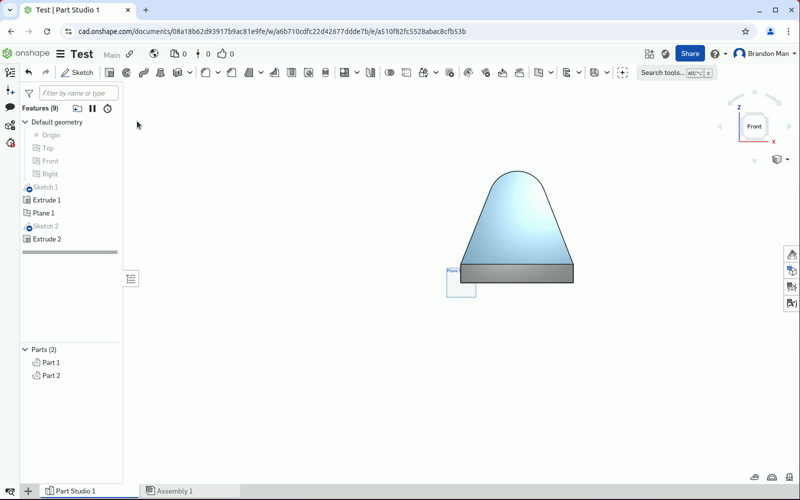
key(shift+h)
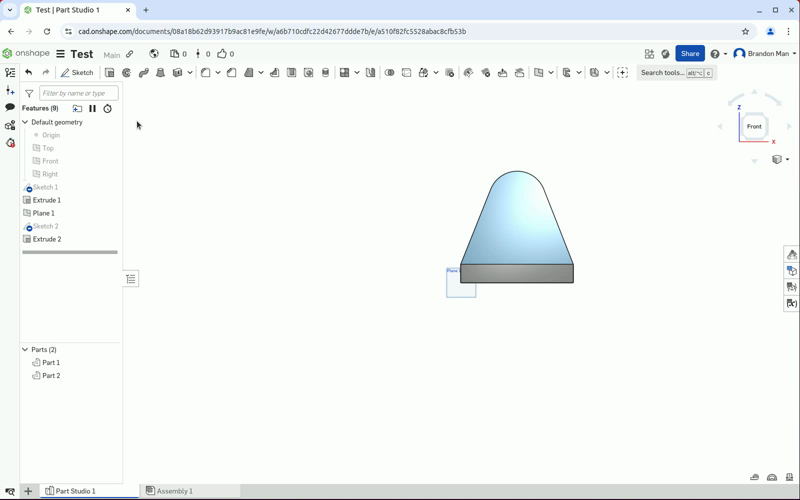
key(shift+h)
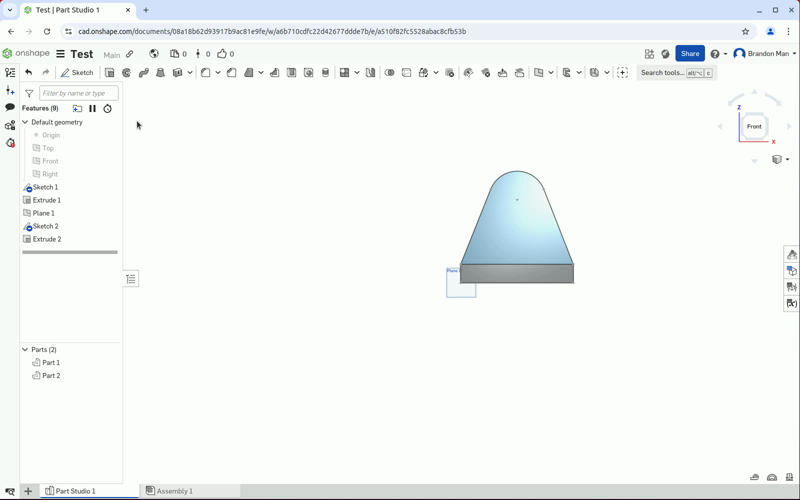
key(shift+7)
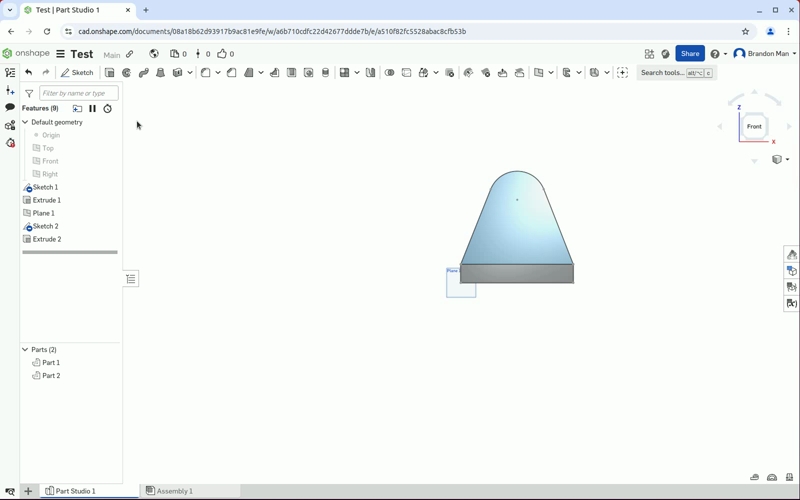
key(left, 2)
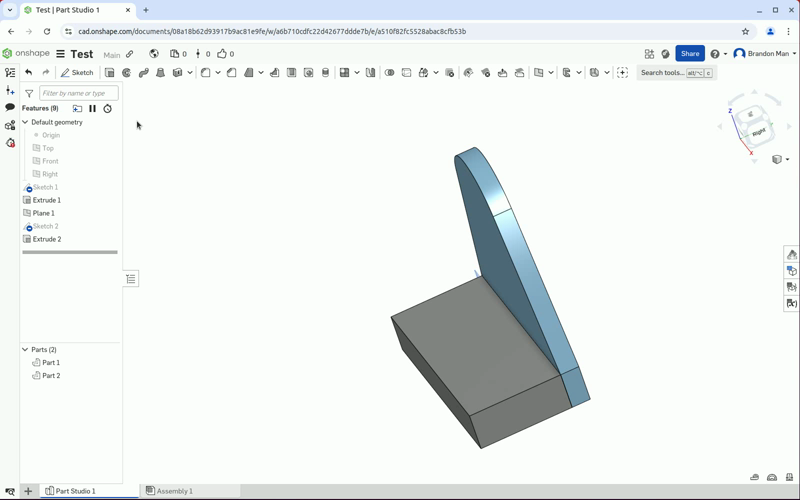
key(down, 2)
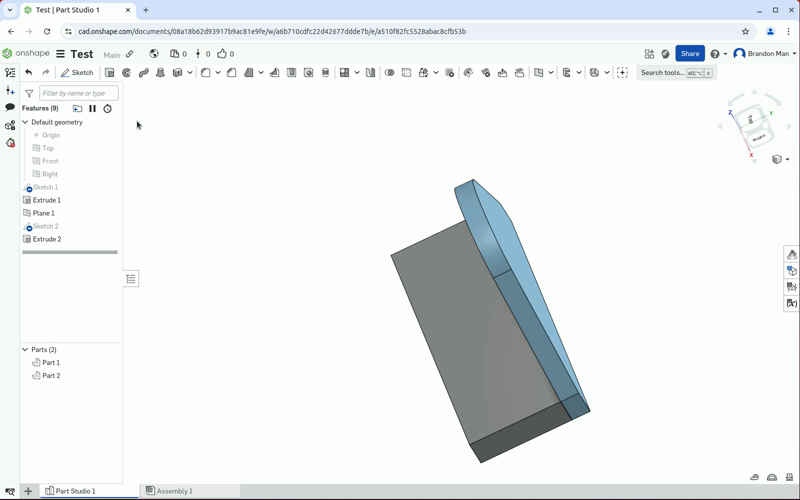
key(up, 2)
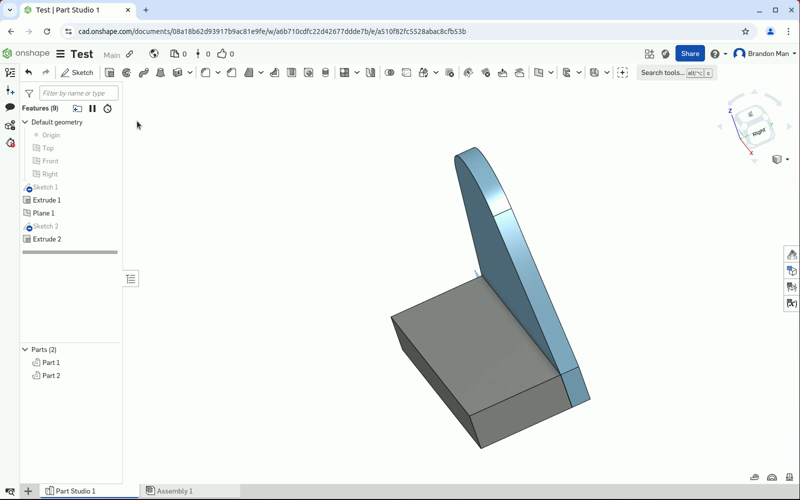
key(right, 2)
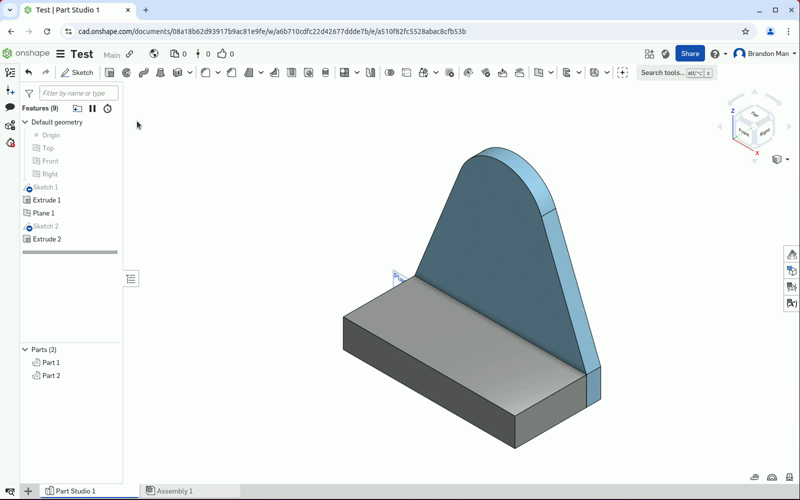
mouse_move(73, 189)
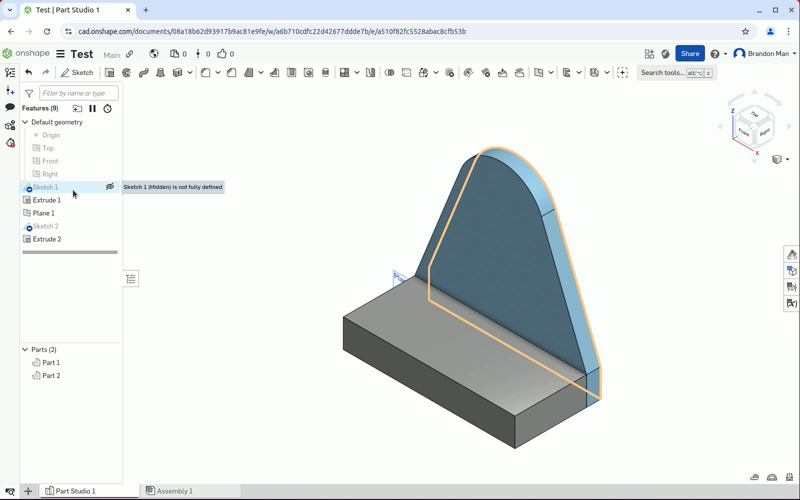
click(73, 189)